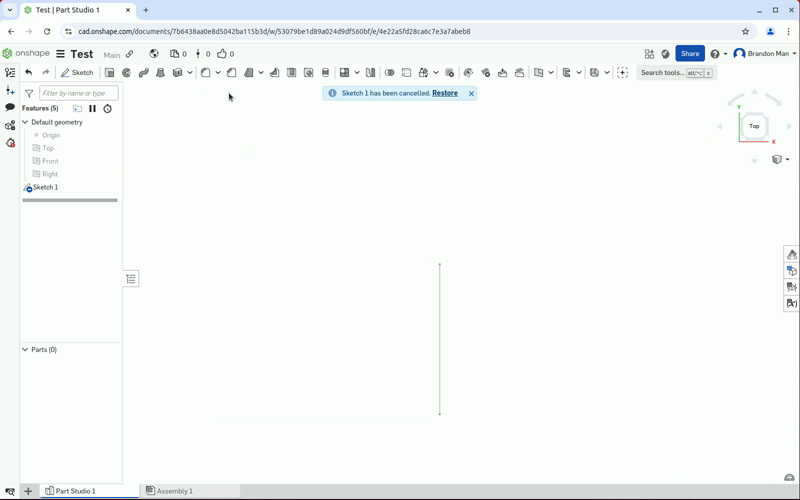
key(shift+h)
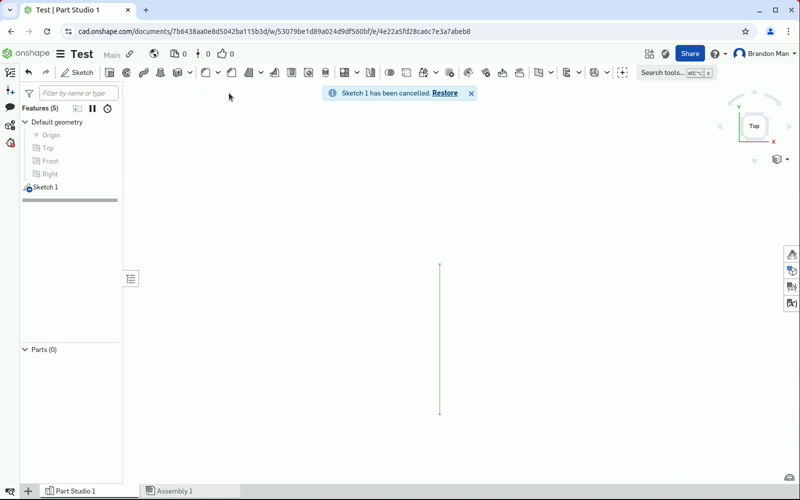
key(shift+s)
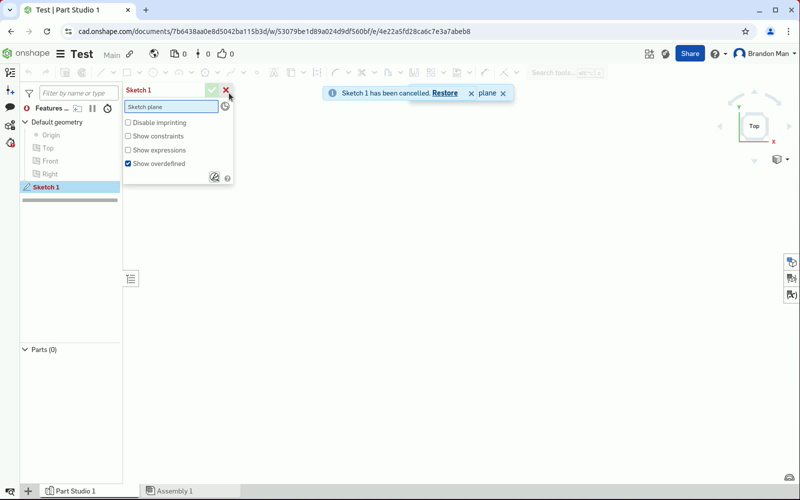
mouse_move(73, 150)
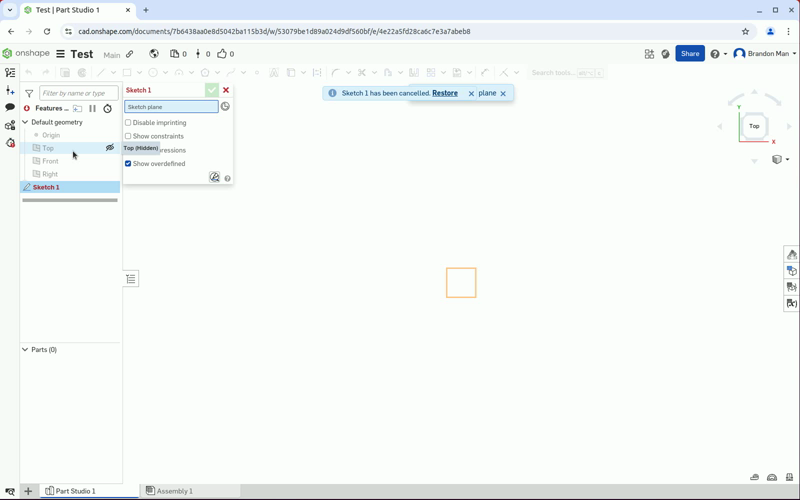
click(73, 150)
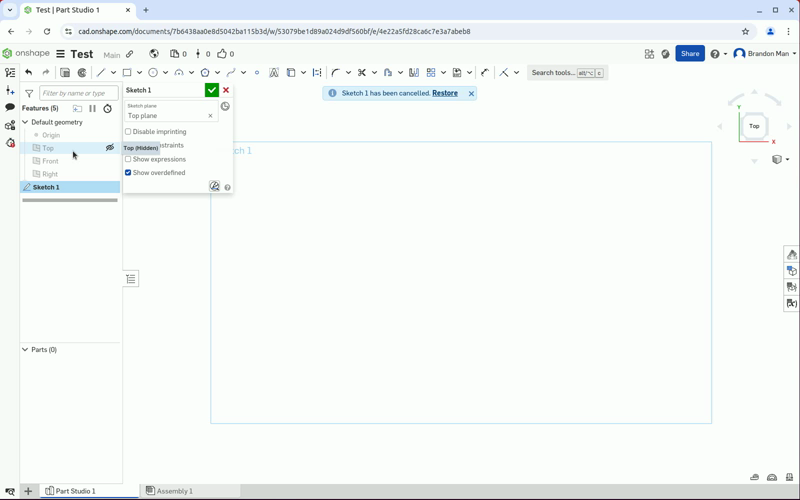
mouse_move(73, 352)
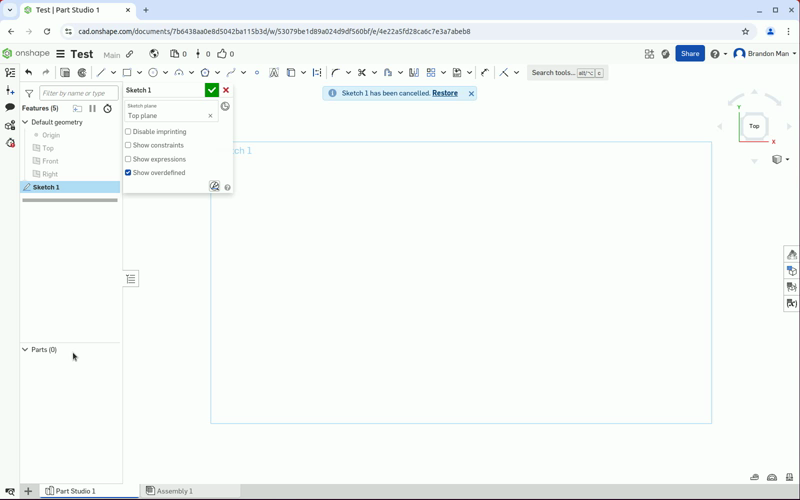
key(y)
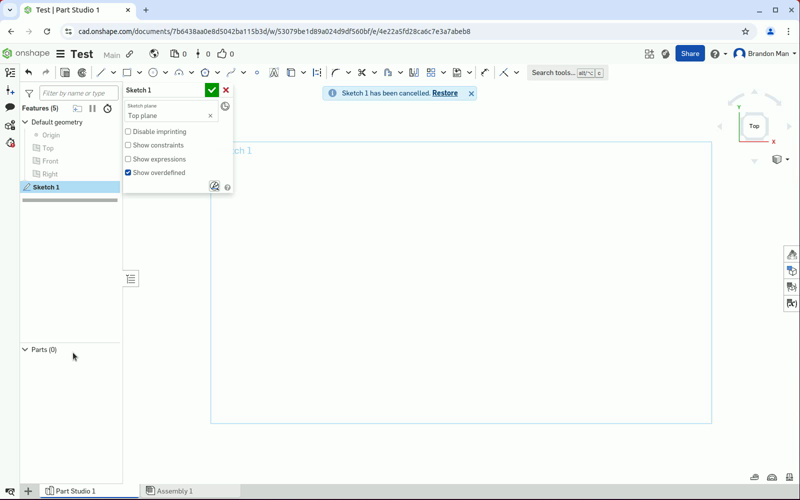
key(l)
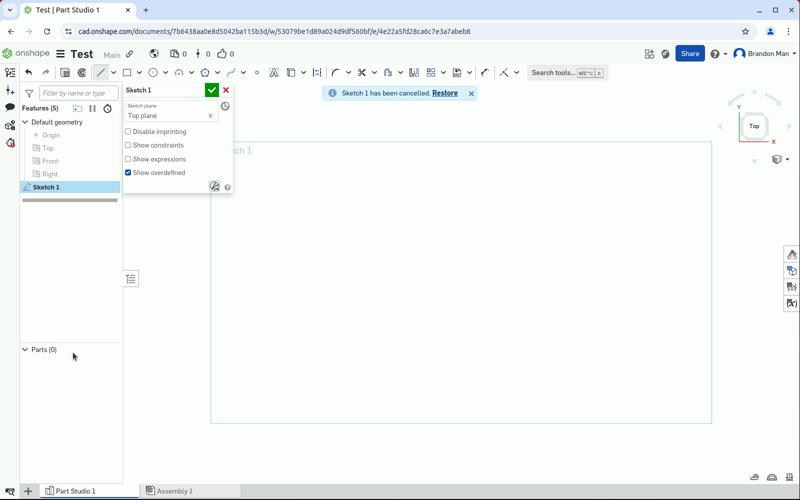
key_down(shift)
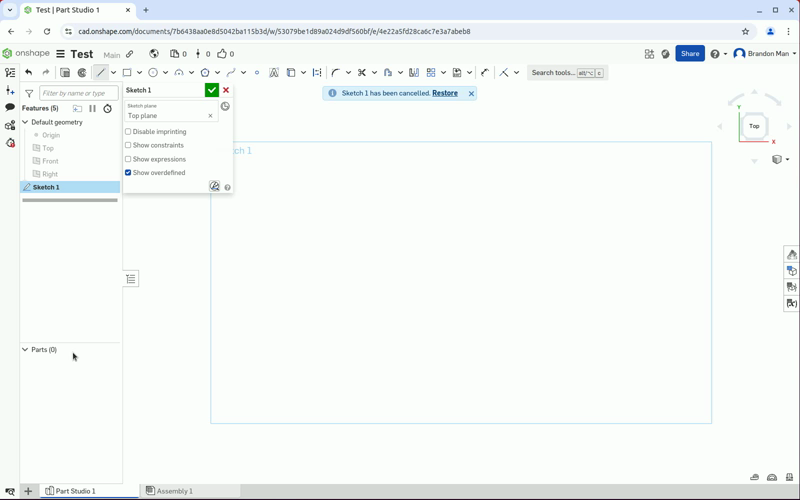
mouse_move(348, 315)
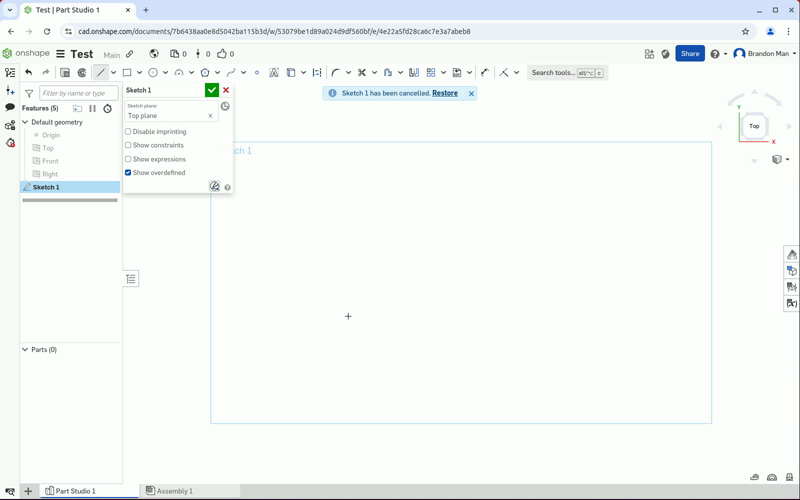
click(348, 315)
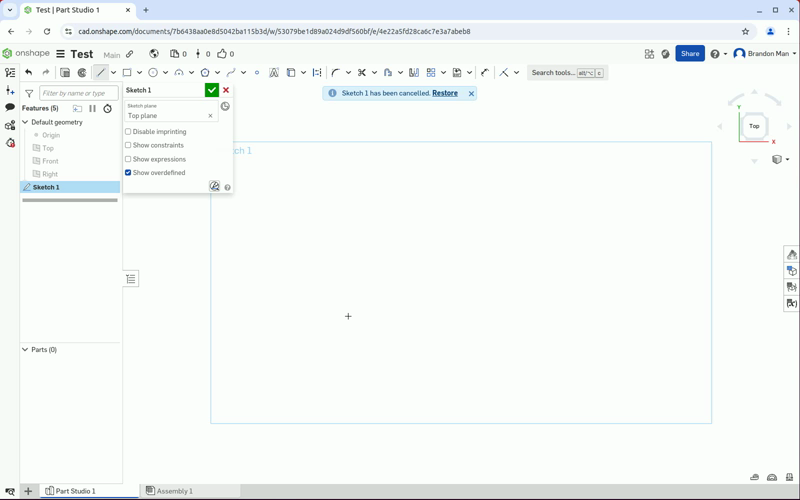
key_up(shift)
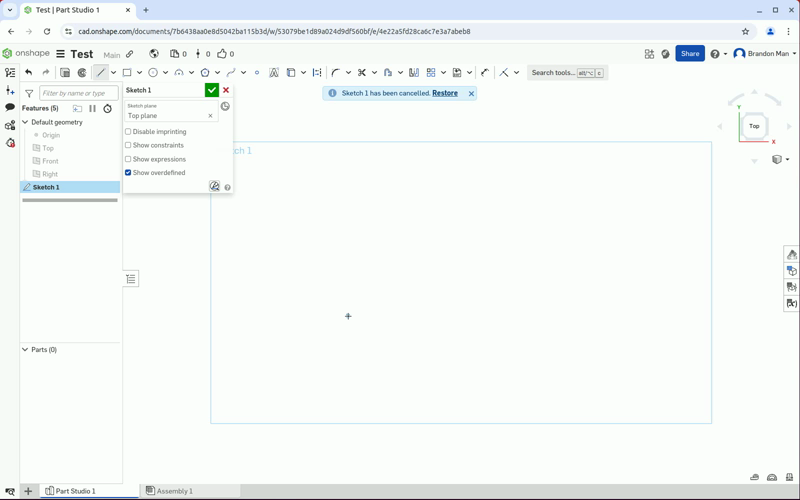
key_down(shift)
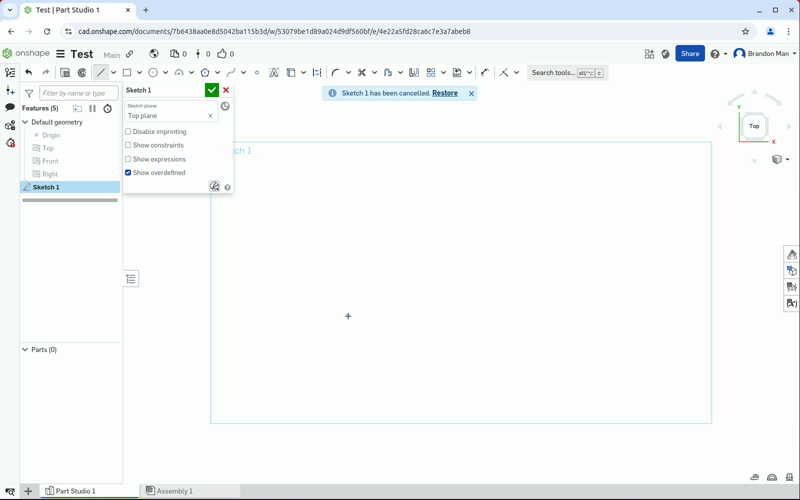
mouse_move(442, 315)
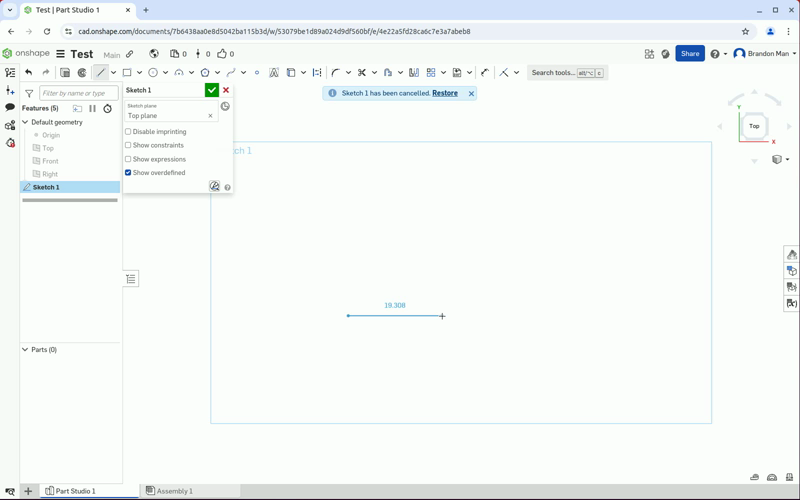
click(442, 315)
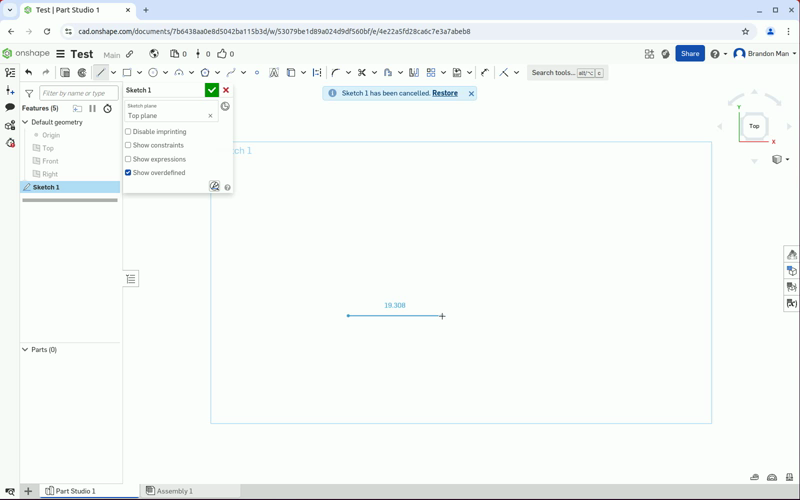
key_up(shift)
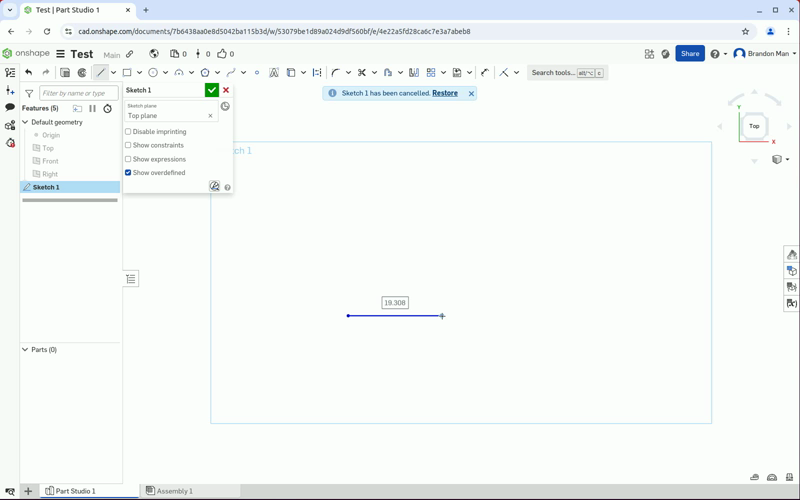
key_down(shift)
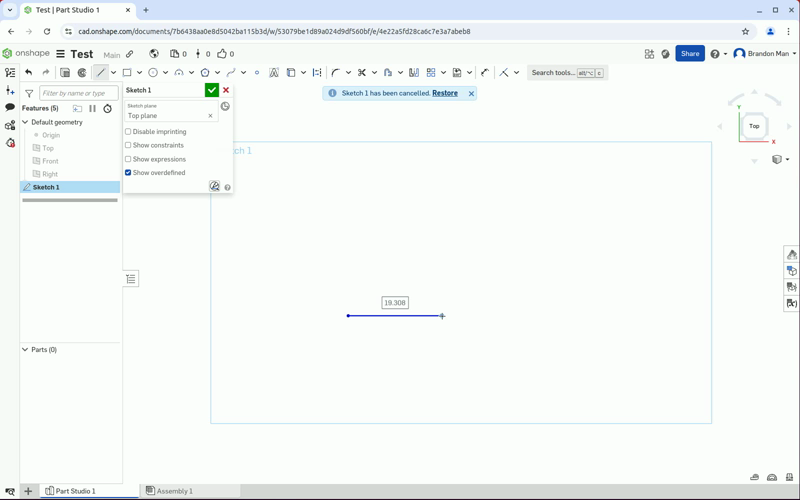
mouse_move(472, 315)
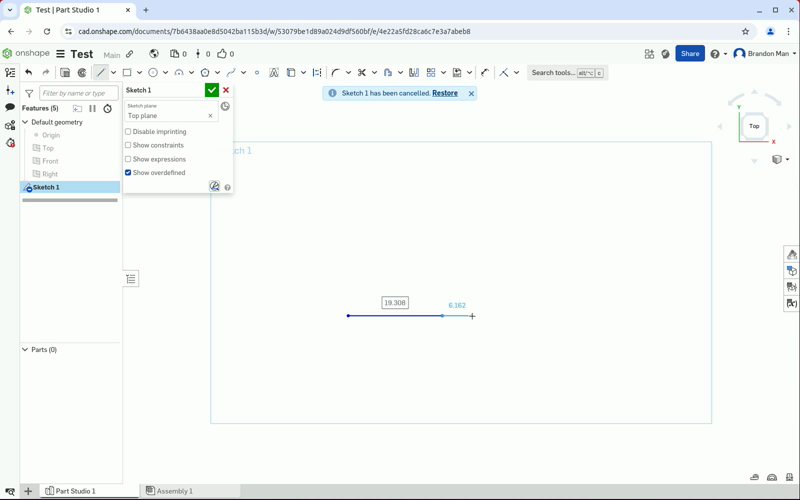
mouse_move(423, 304)
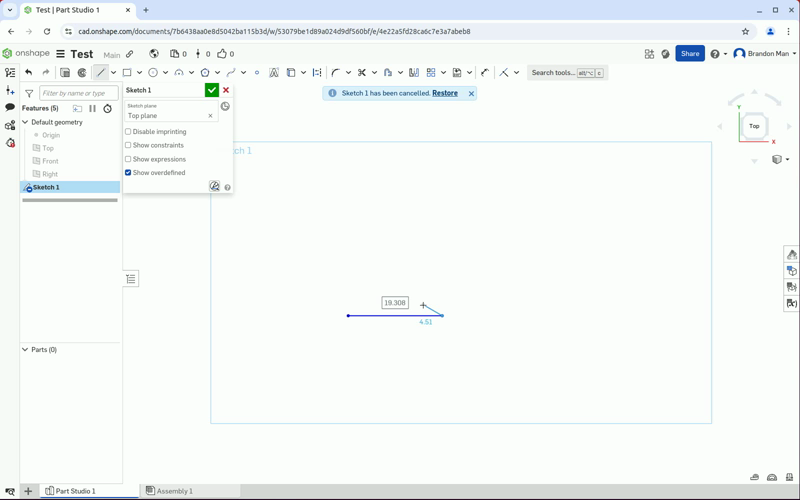
click(423, 304)
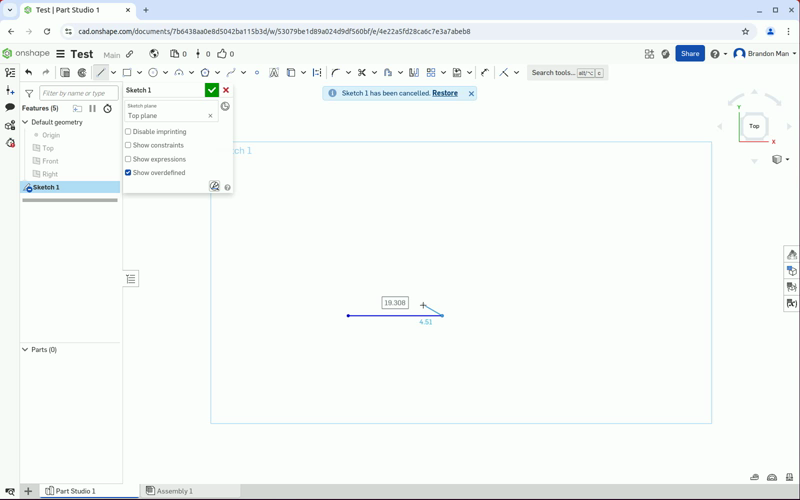
key_up(shift)
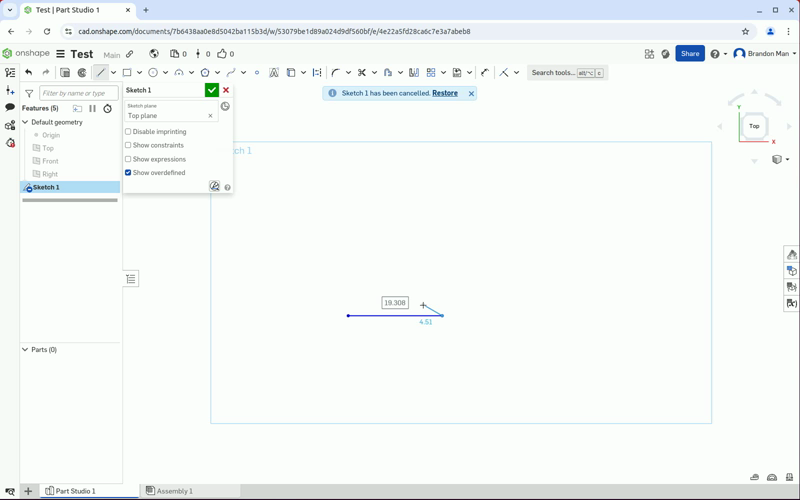
key_down(shift)
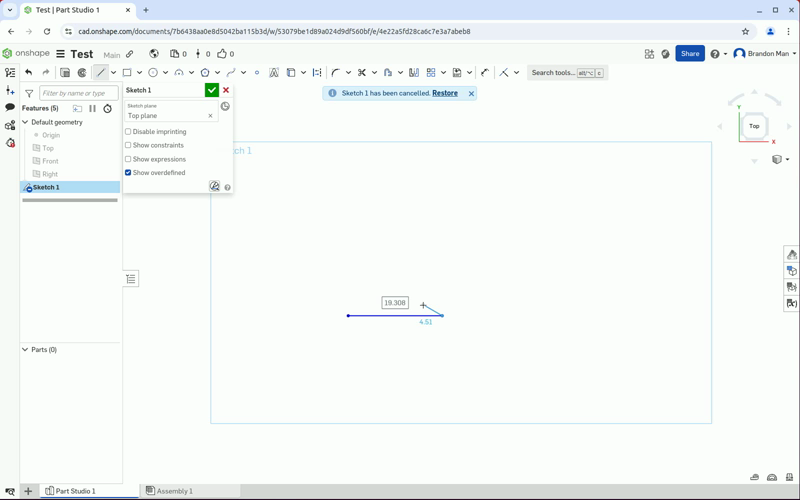
mouse_move(453, 304)
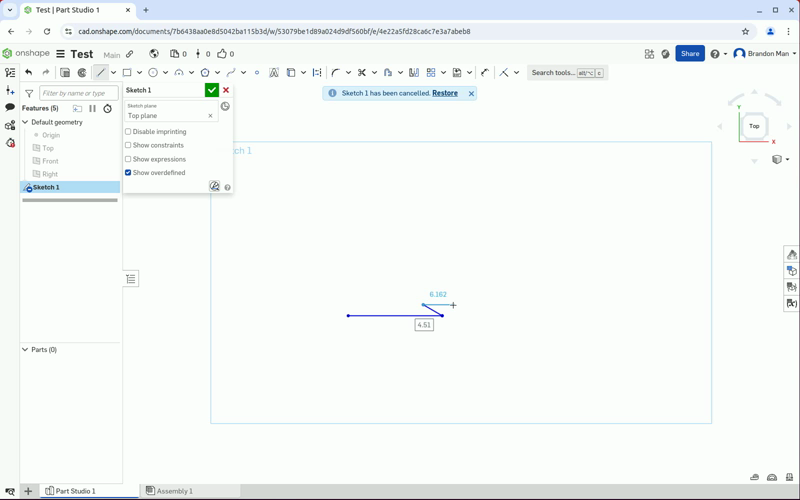
mouse_move(423, 260)
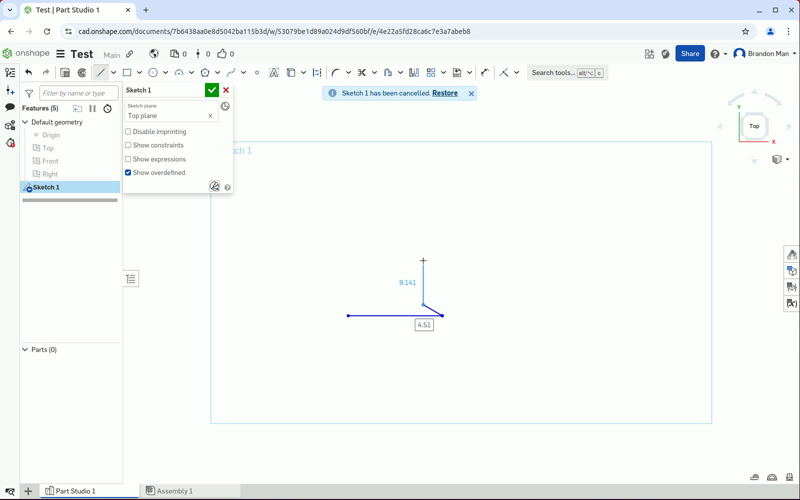
click(423, 260)
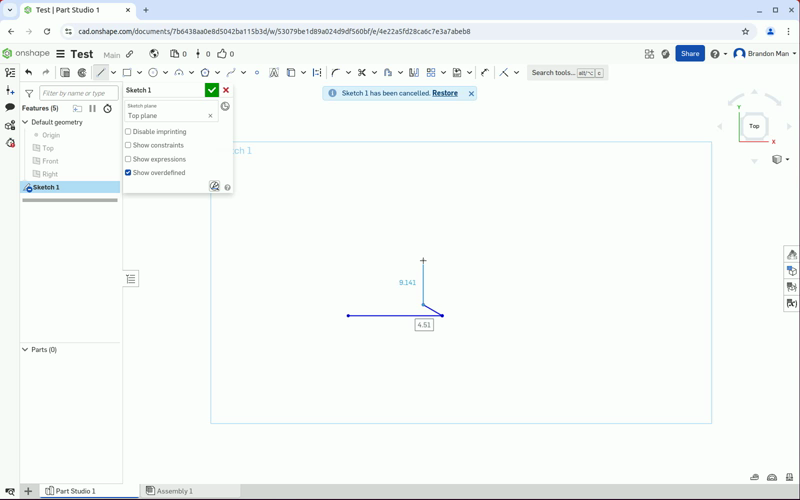
key_up(shift)
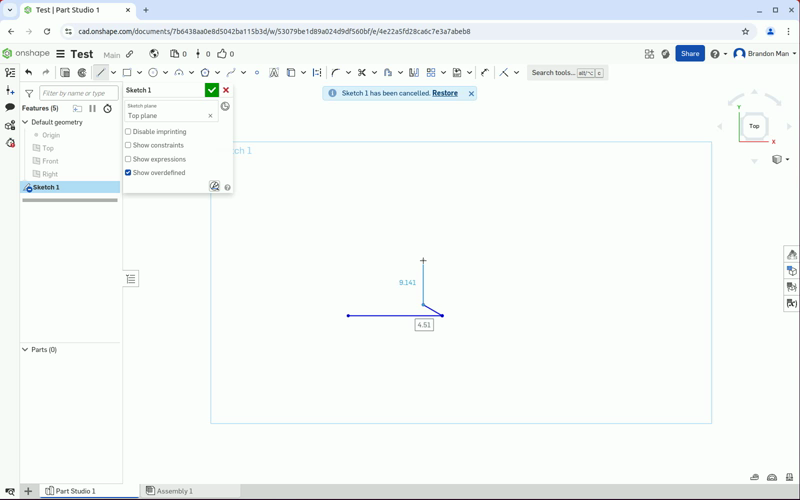
key_down(shift)
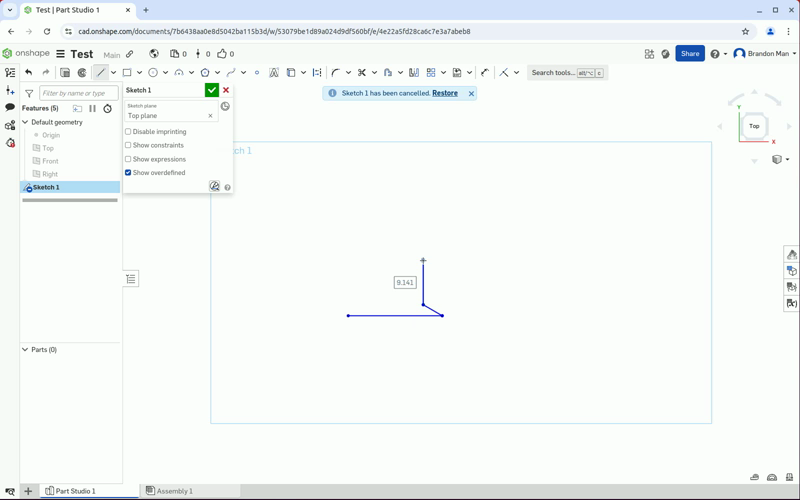
mouse_move(453, 260)
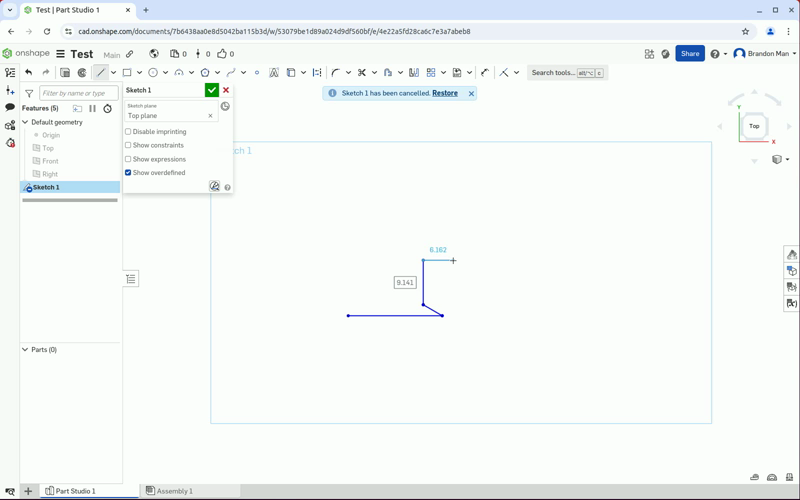
mouse_move(442, 249)
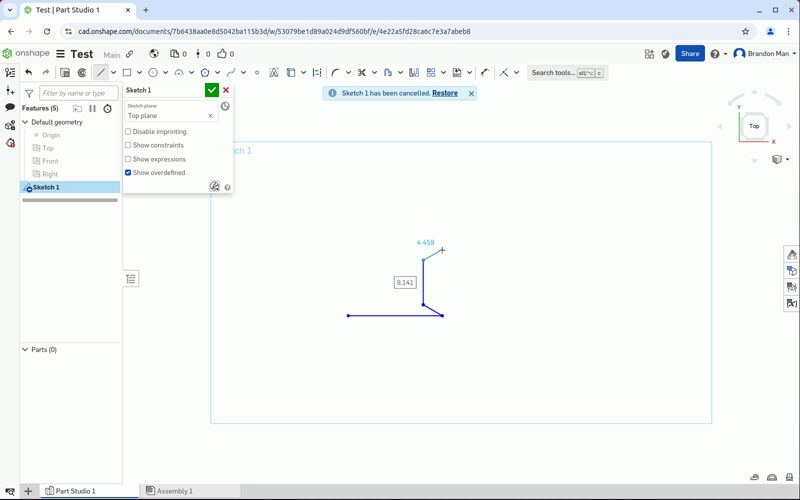
click(442, 249)
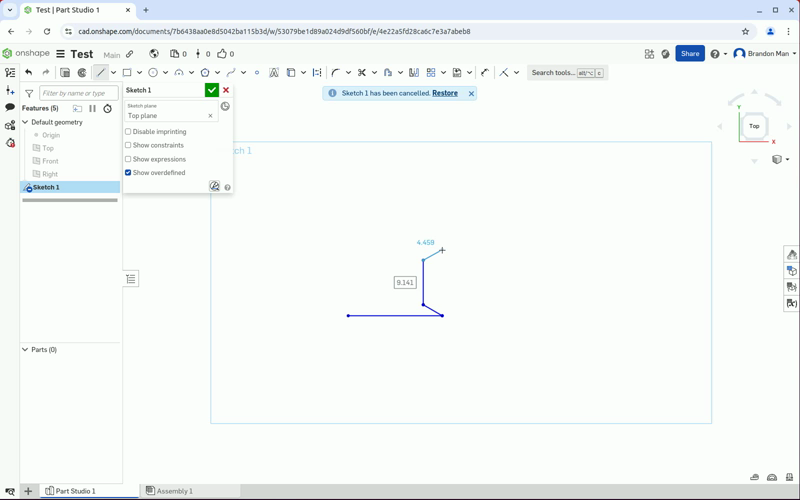
key_up(shift)
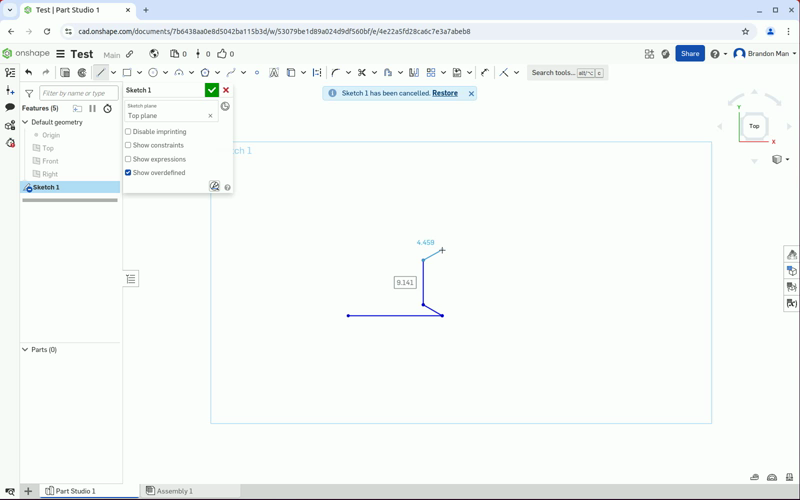
key_down(shift)
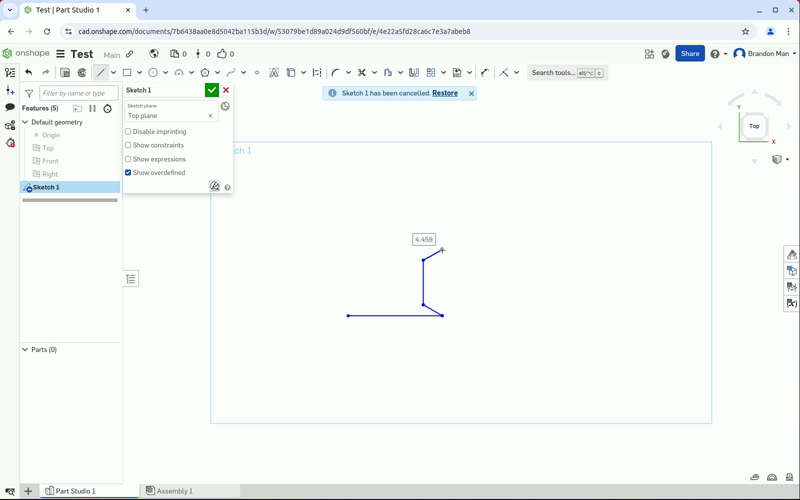
mouse_move(348, 249)
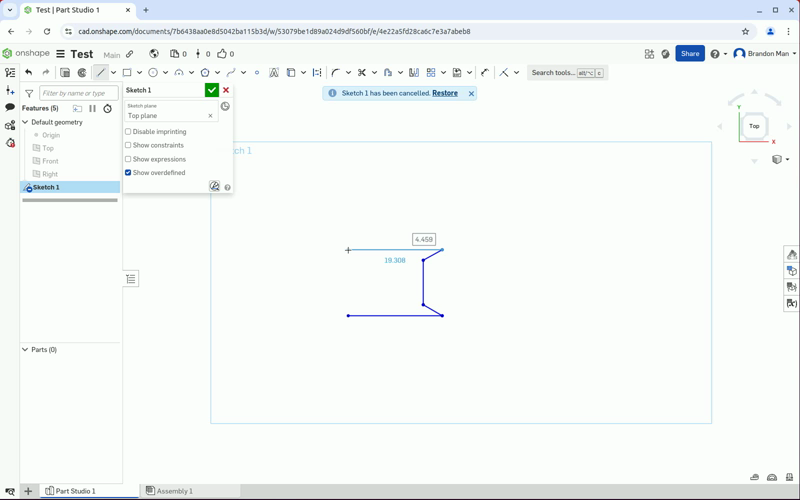
click(348, 249)
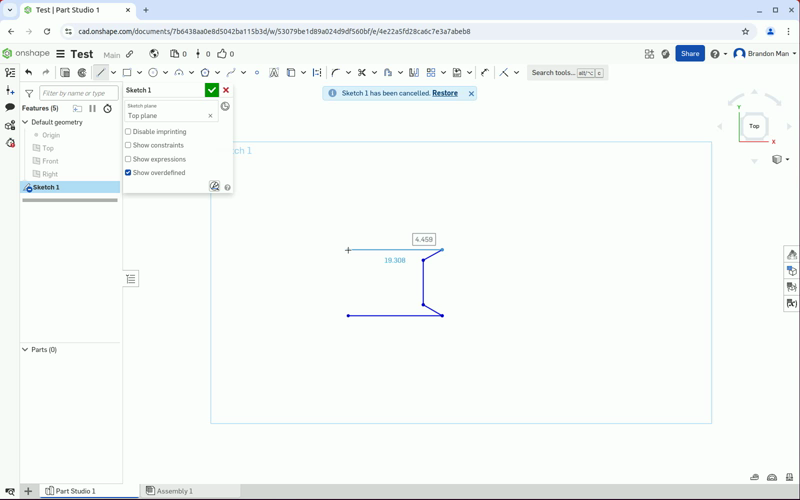
key_up(shift)
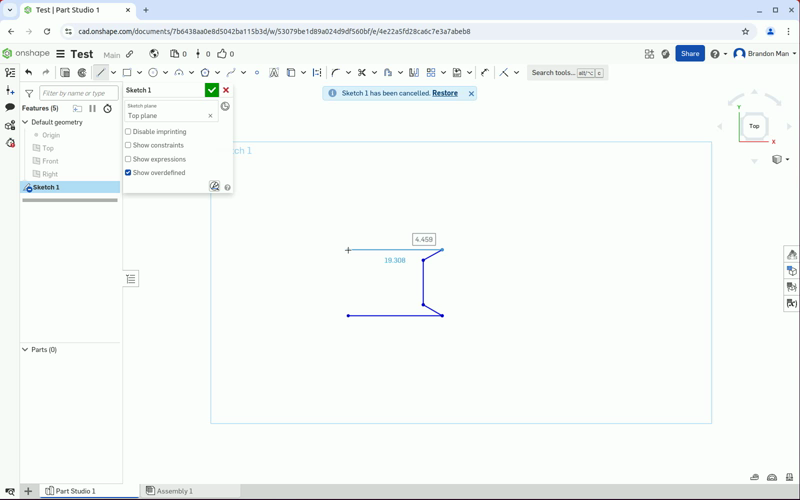
key_down(shift)
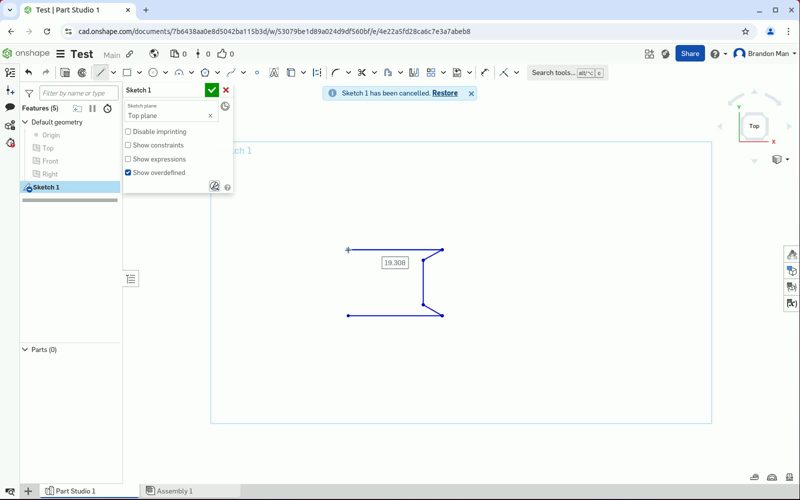
mouse_move(348, 315)
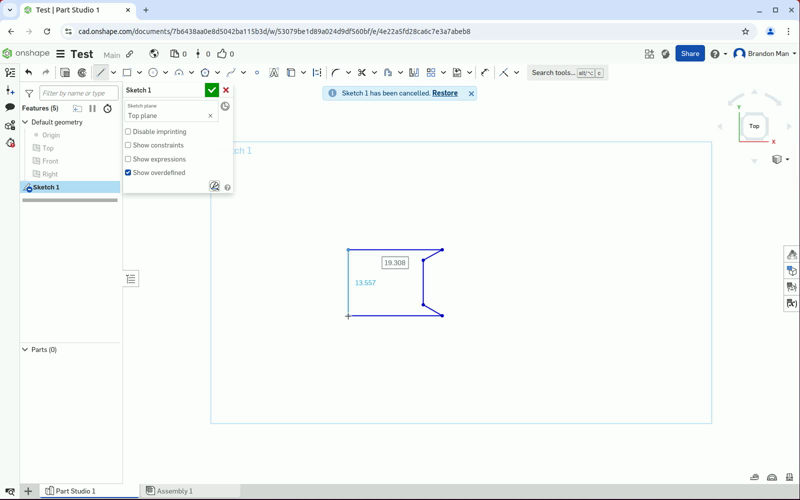
key_up(shift)
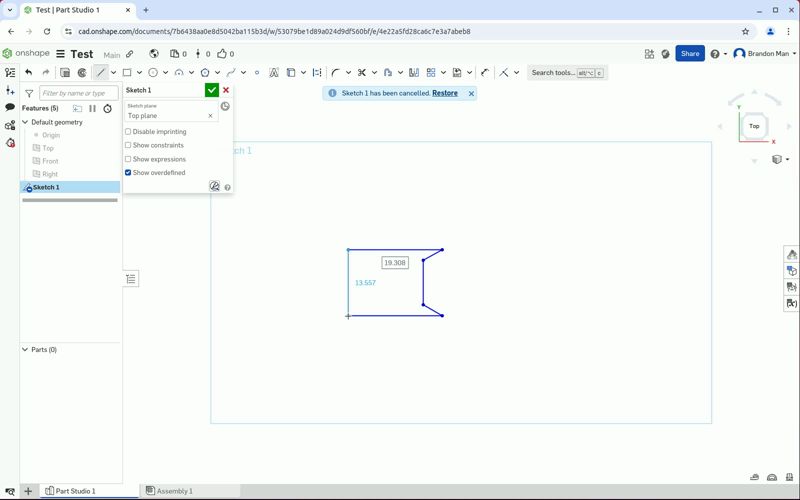
click(348, 315)
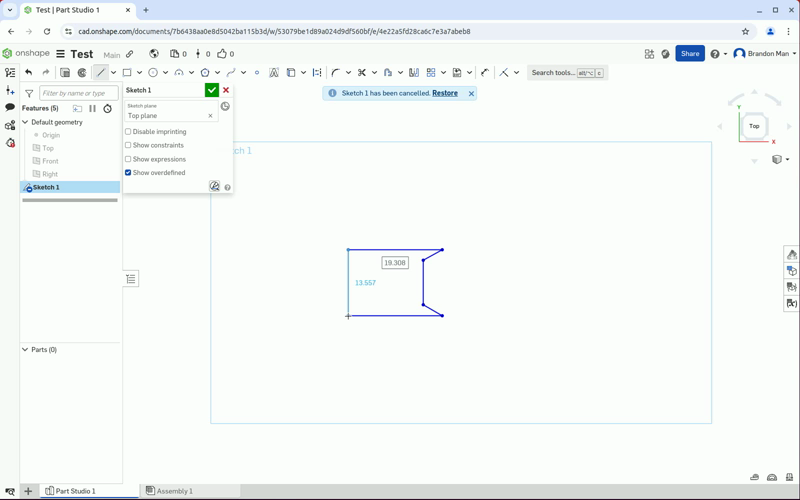
key(esc)
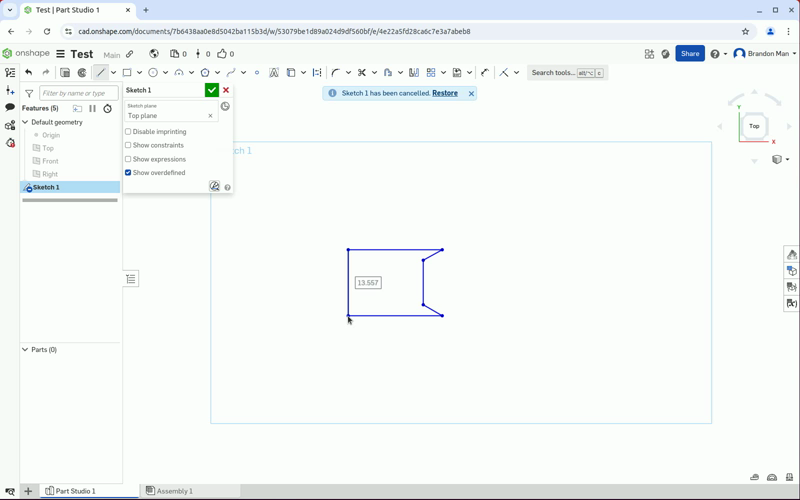
mouse_move(356, 256)
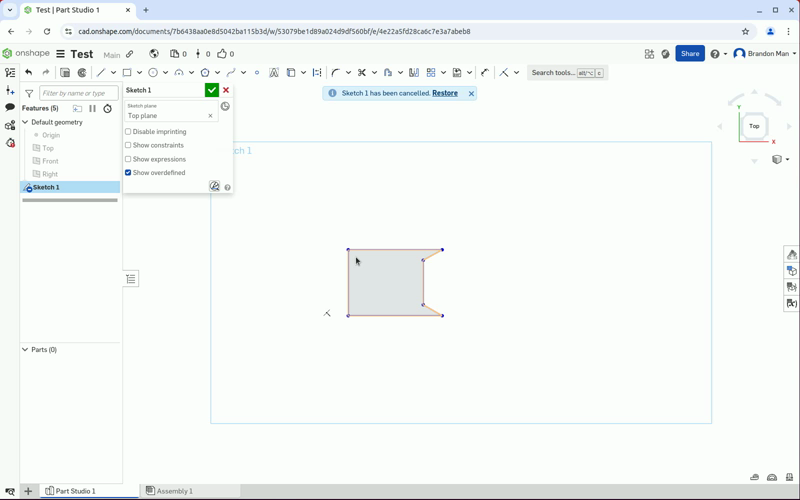
click(356, 256)
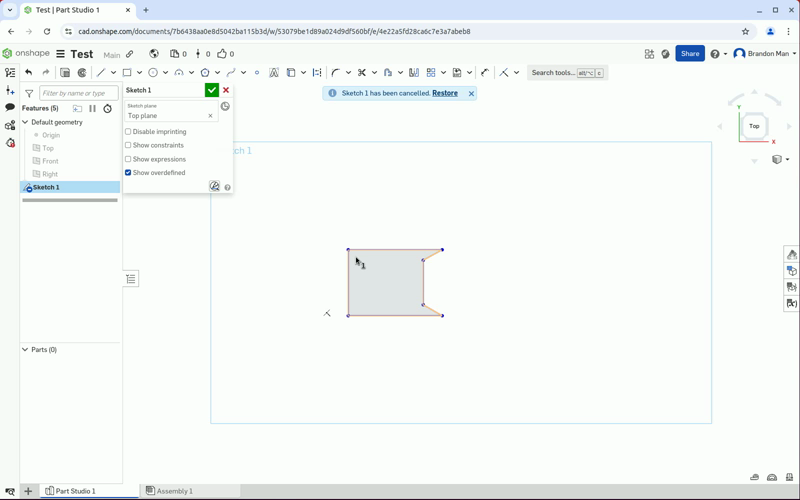
mouse_move(73, 352)
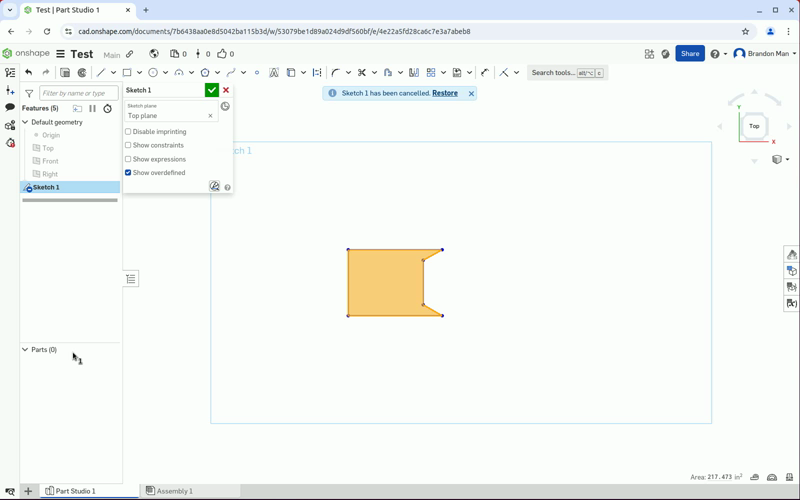
key(shift+y)
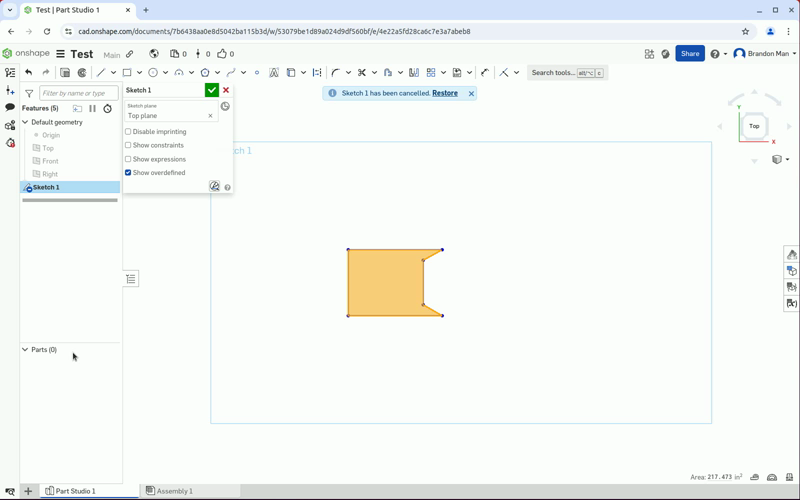
key(shift+e)
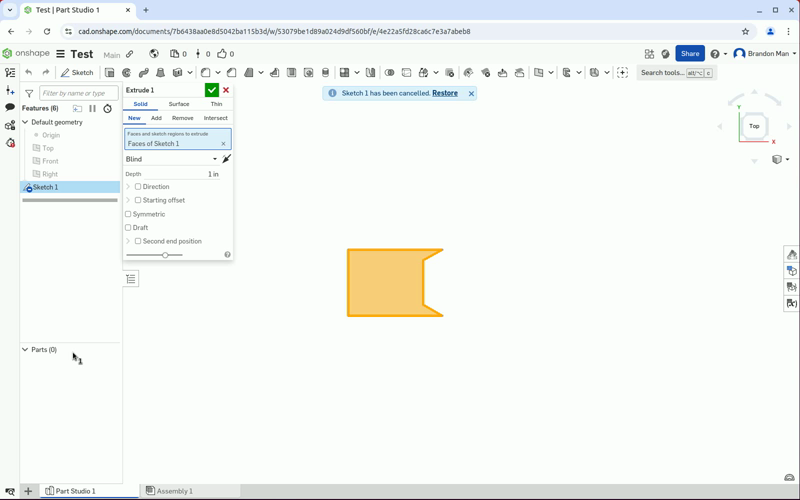
mouse_move(143, 106)
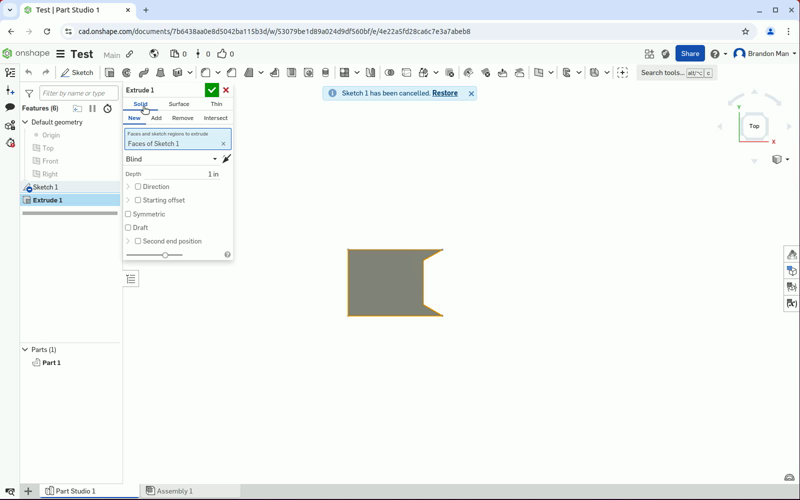
click(143, 106)
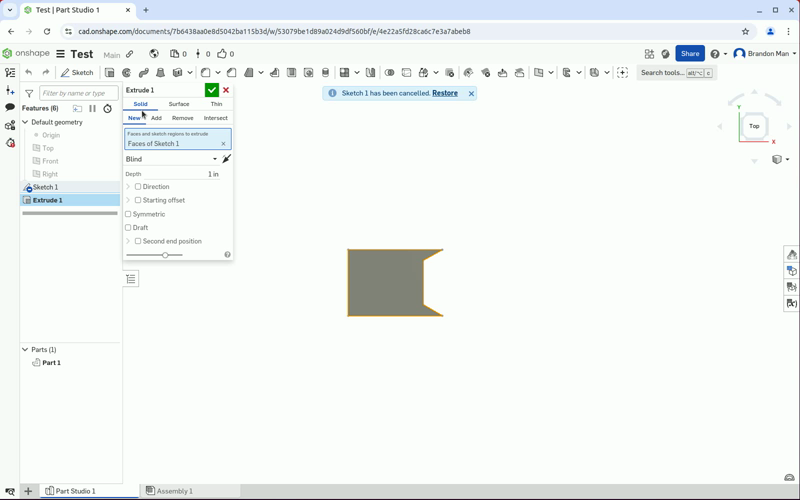
mouse_move(137, 120)
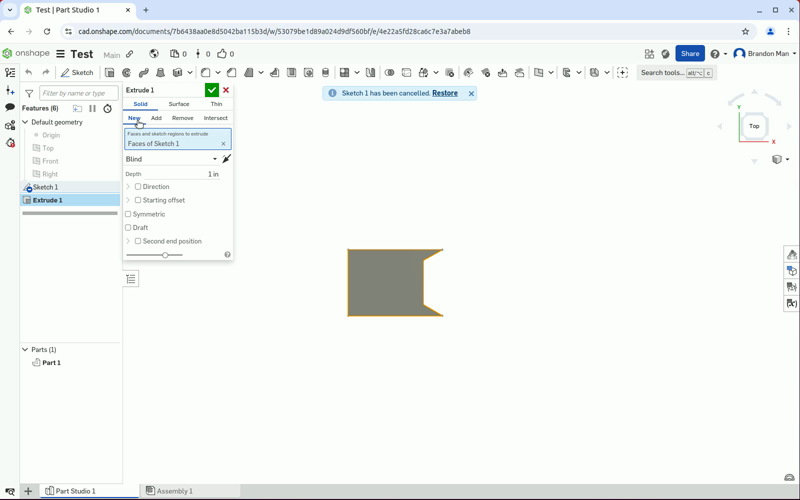
click(137, 120)
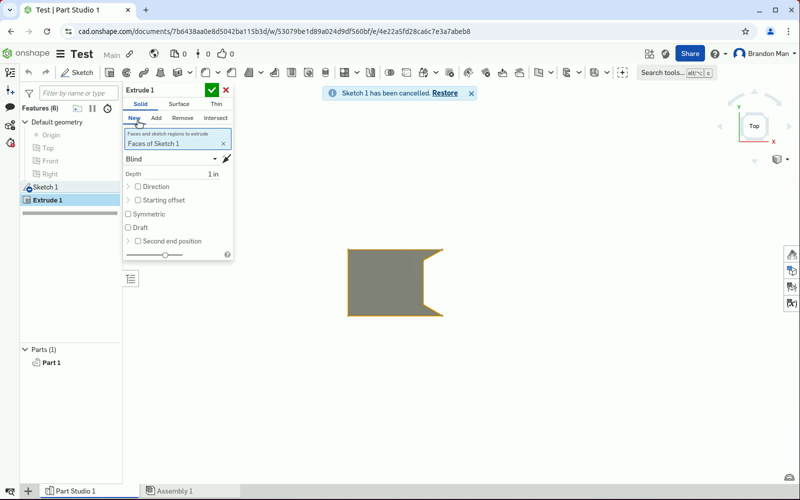
key(tab, 4)
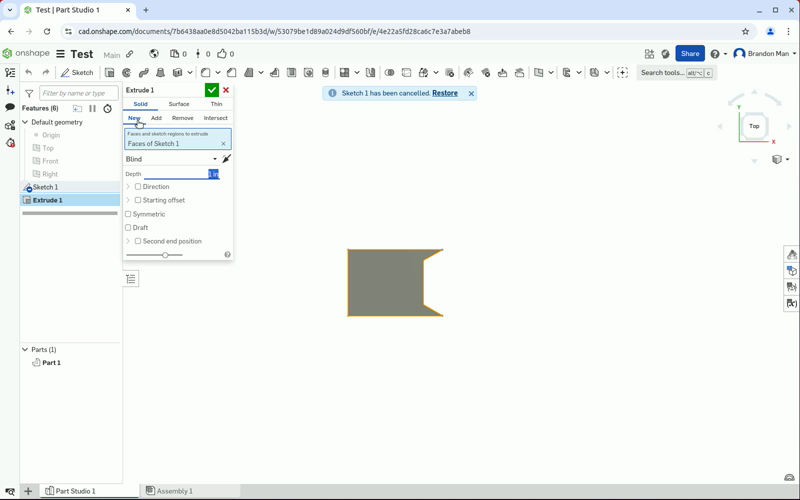
text(8.425)
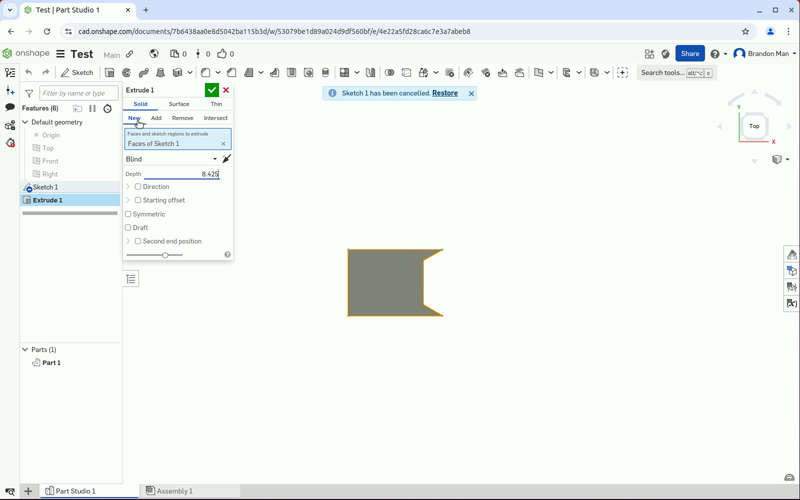
key(enter)
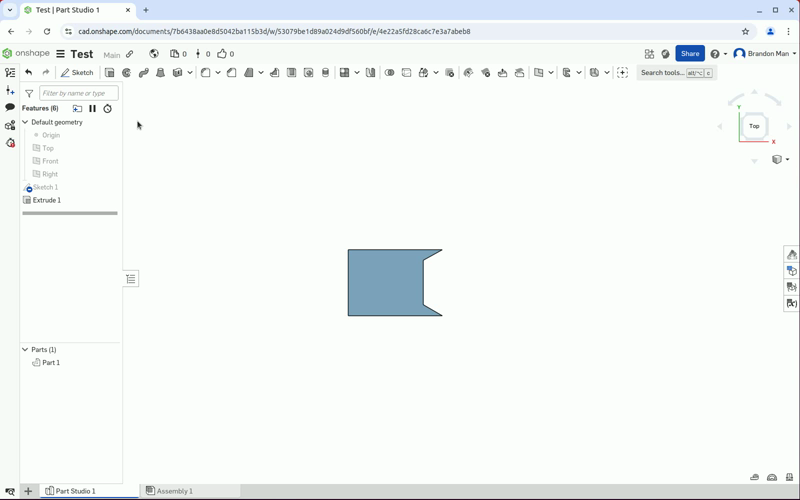
key(shift+h)
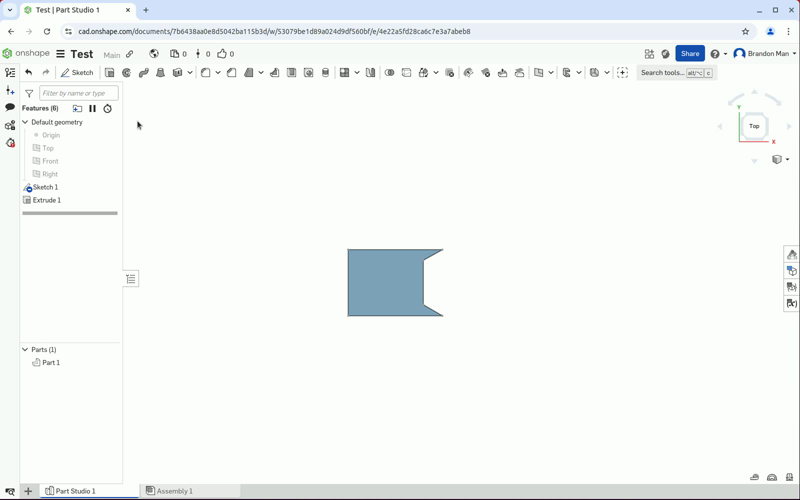
key(shift+h)
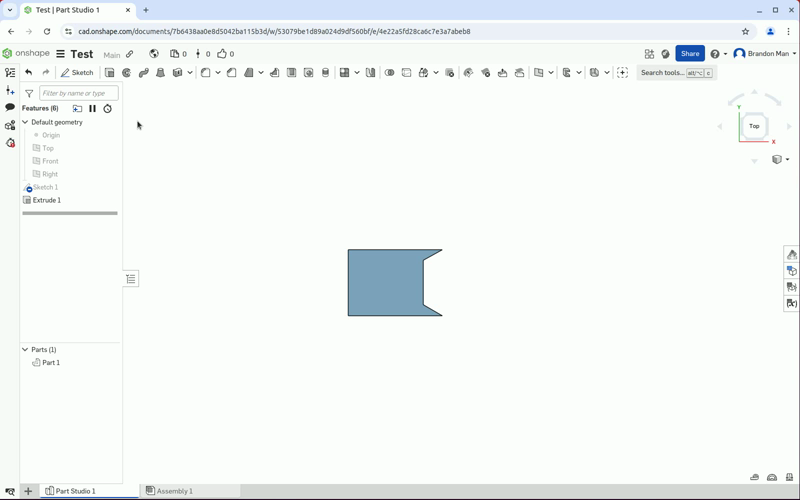
mouse_move(73, 189)
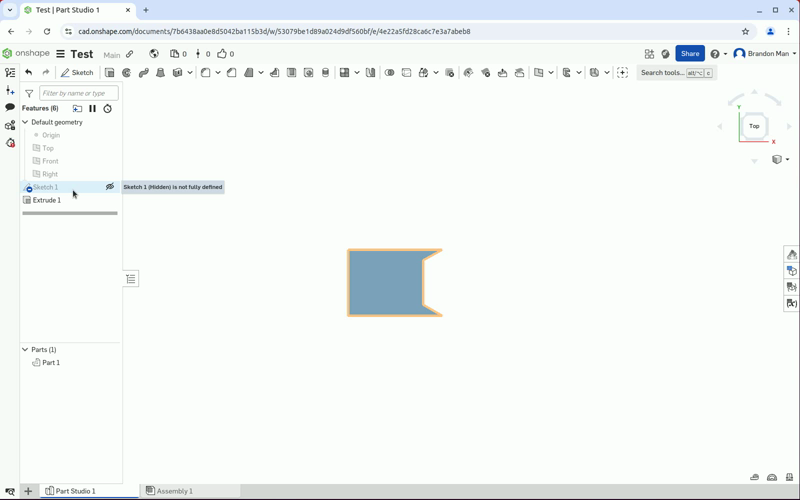
click(73, 189)
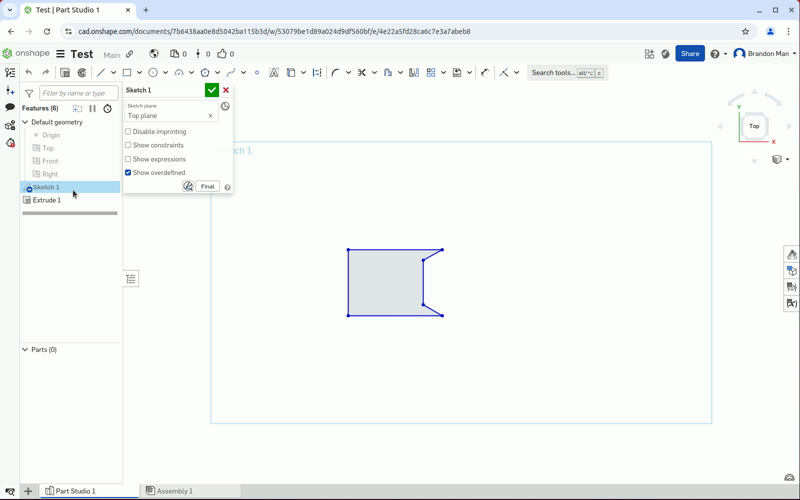
mouse_move(229, 92)
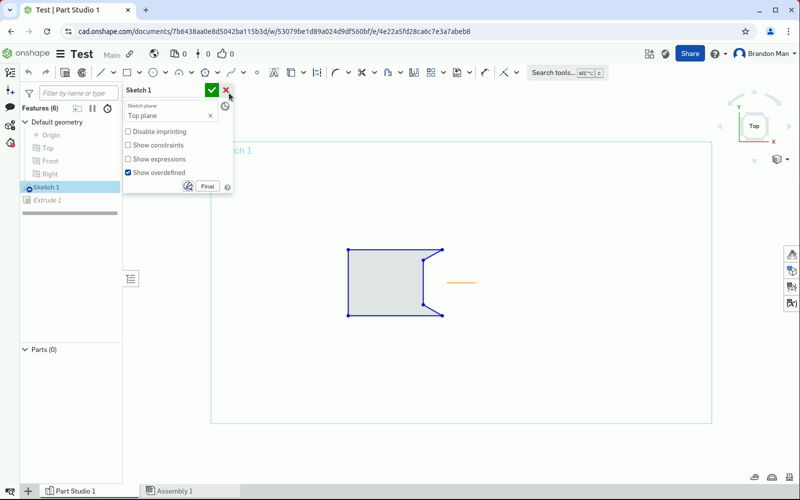
click(229, 92)
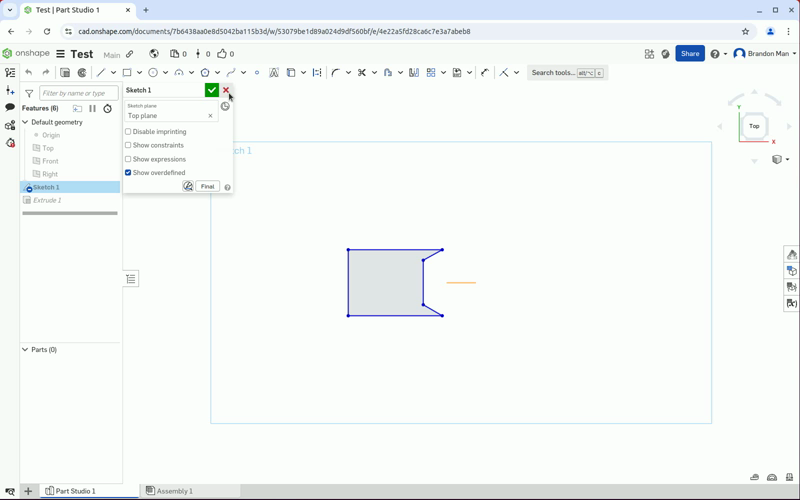
key(shift+s)
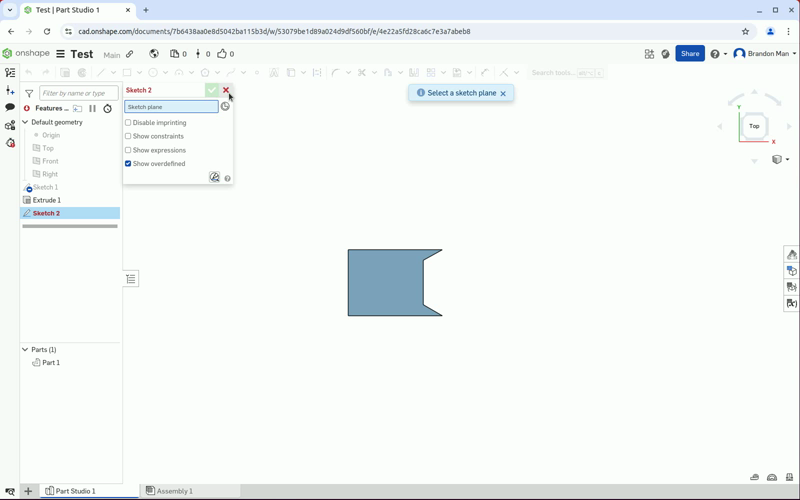
mouse_move(73, 150)
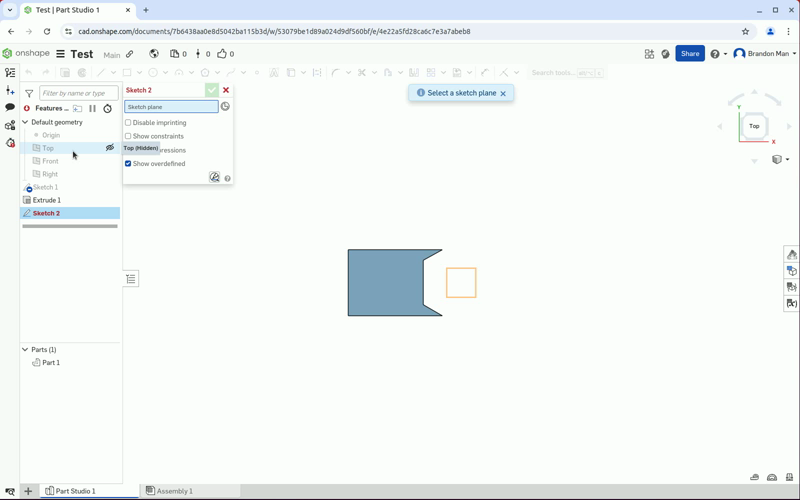
click(73, 150)
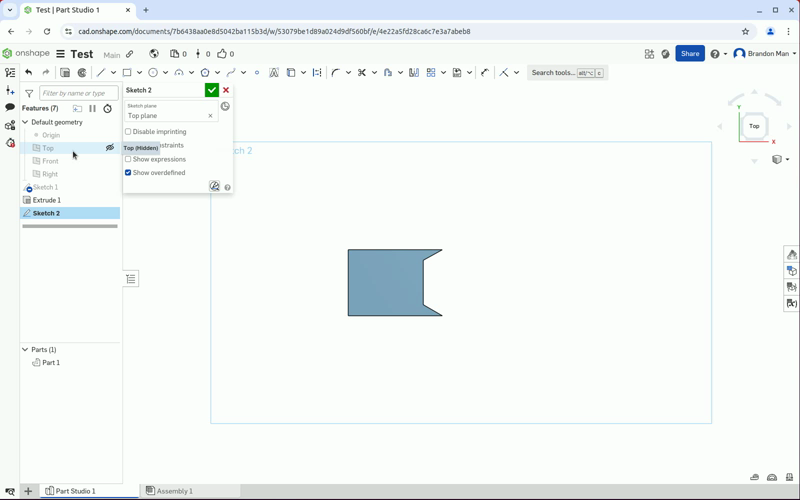
mouse_move(73, 352)
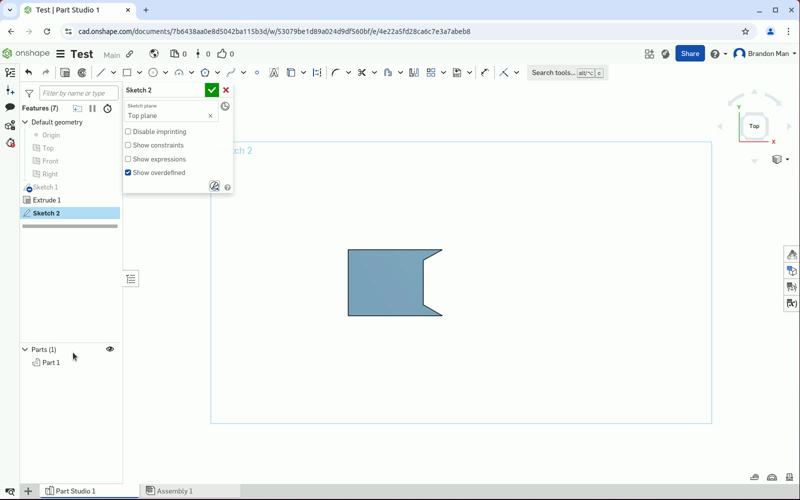
key(y)
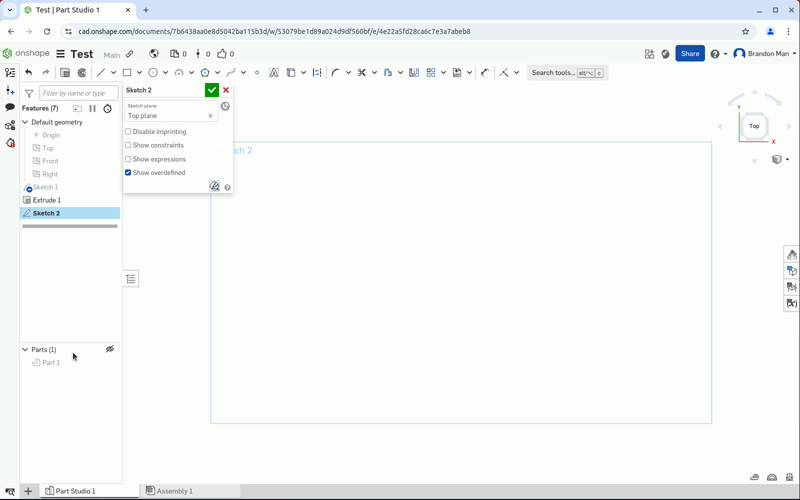
key(l)
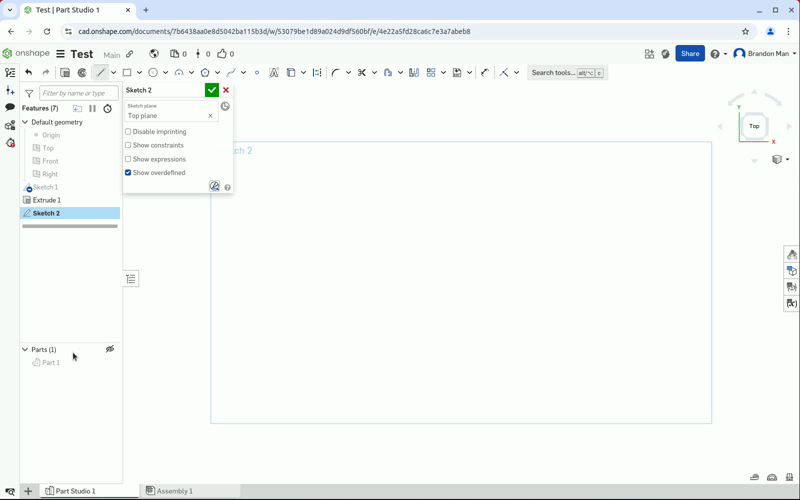
key_down(shift)
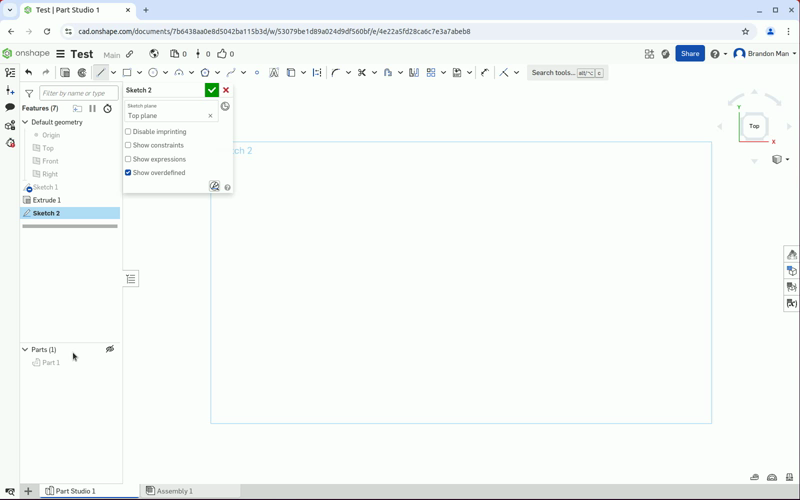
mouse_move(423, 305)
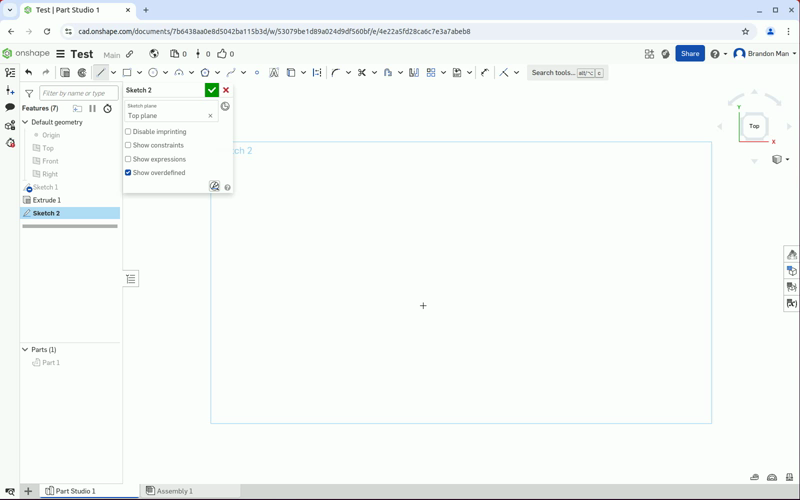
click(423, 305)
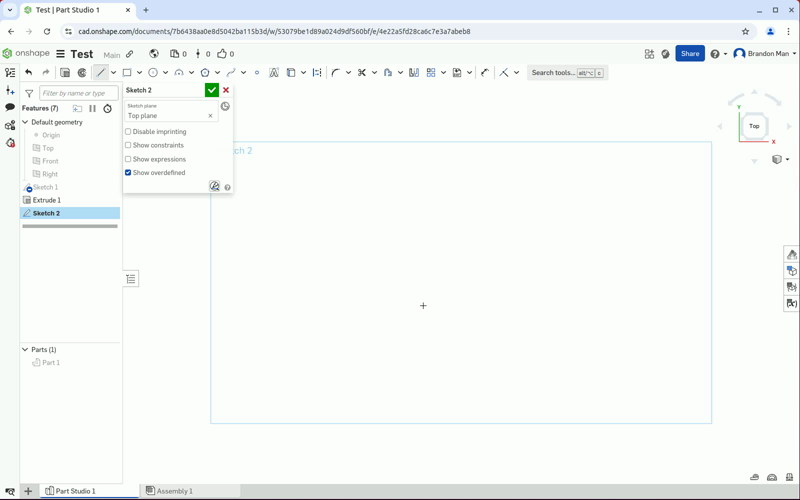
key_up(shift)
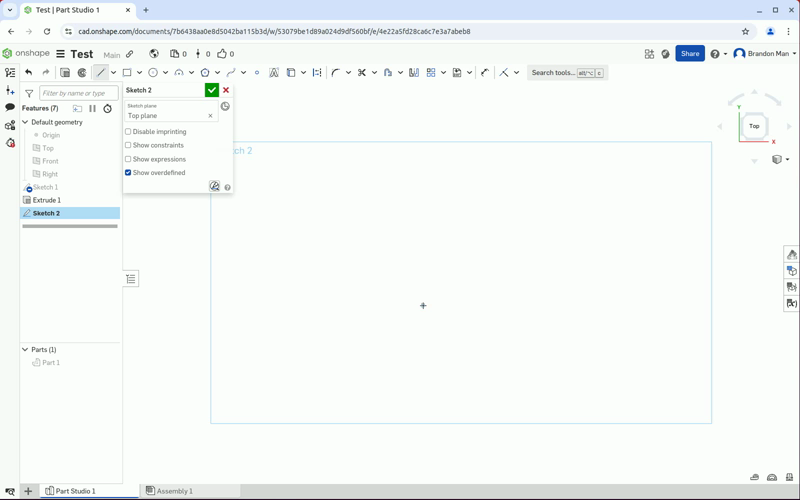
key_down(shift)
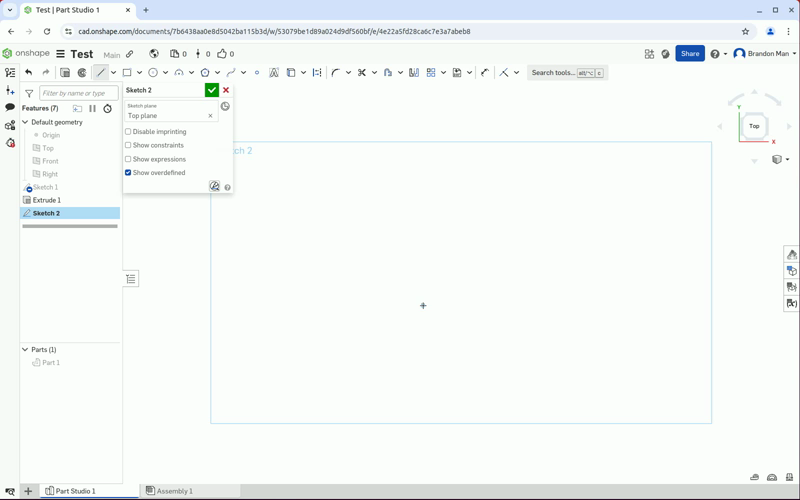
mouse_move(453, 305)
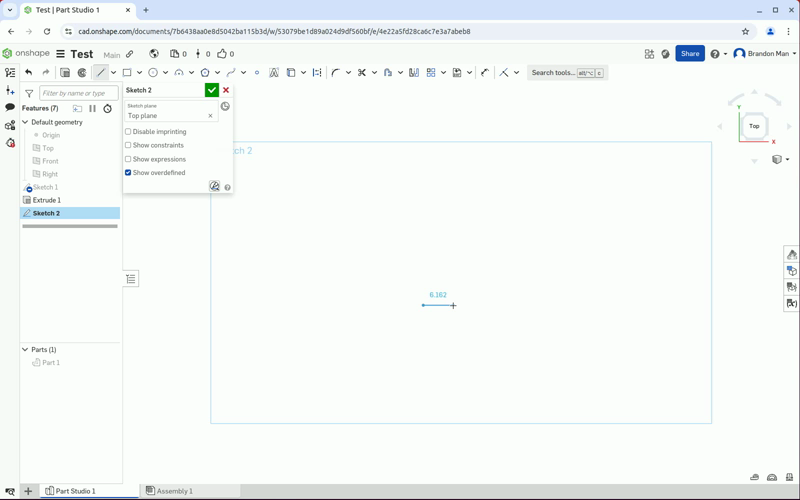
mouse_move(442, 316)
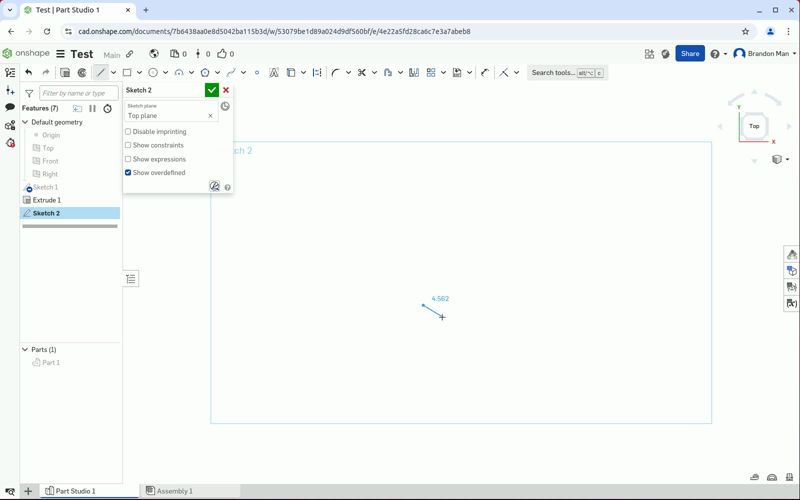
click(442, 316)
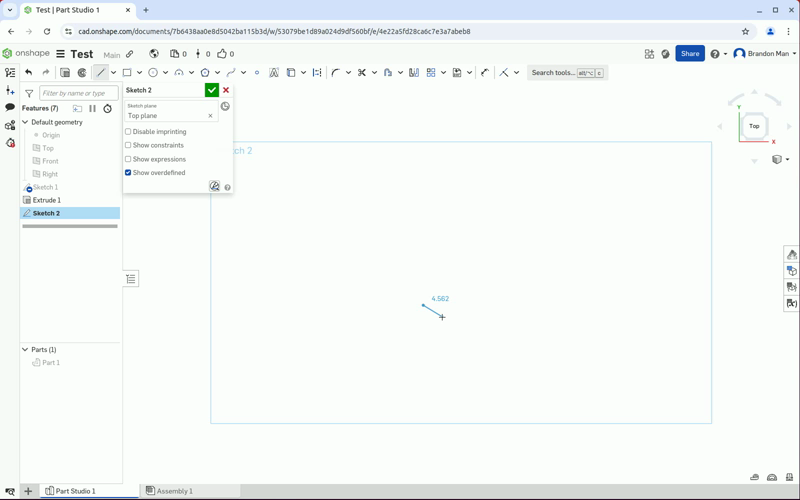
key_up(shift)
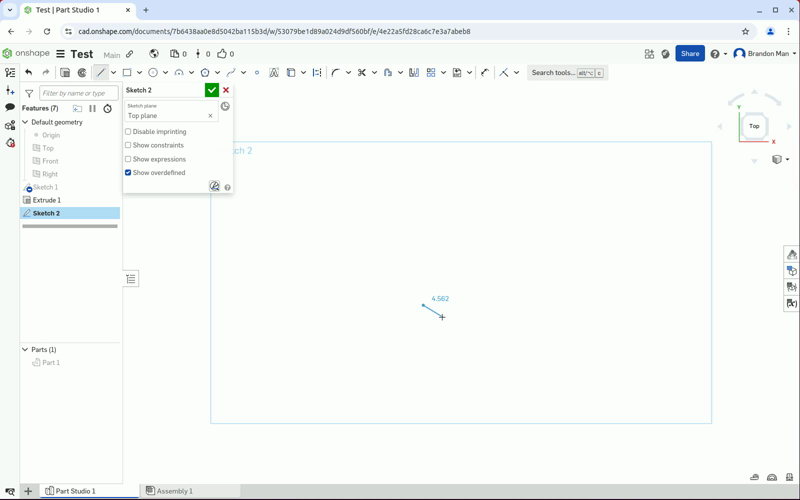
key_down(shift)
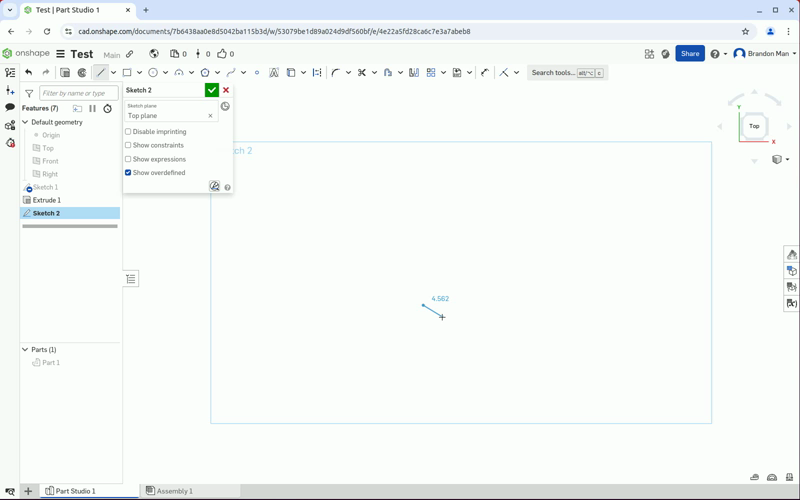
mouse_move(472, 316)
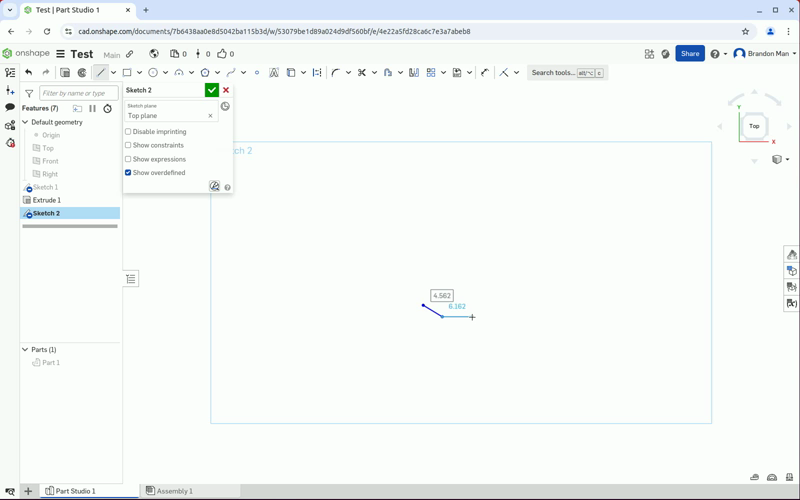
mouse_move(461, 327)
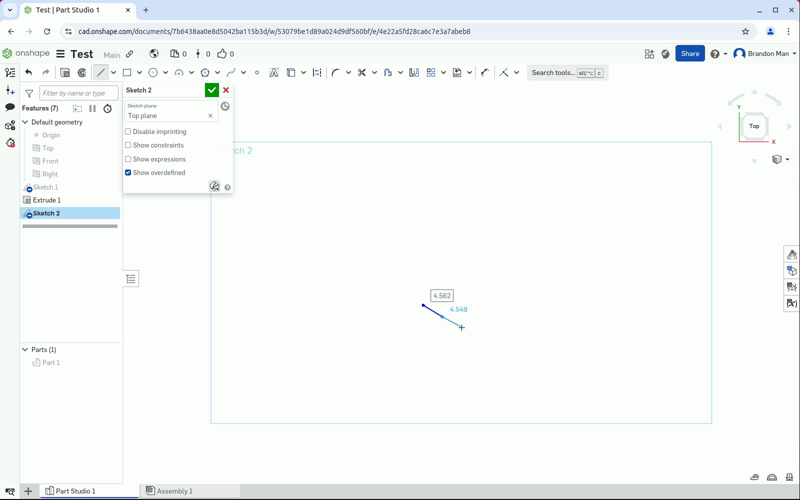
click(461, 327)
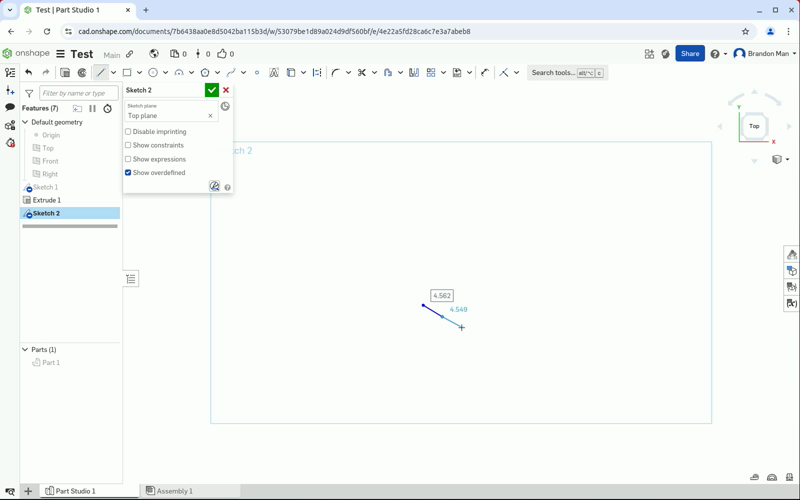
key_up(shift)
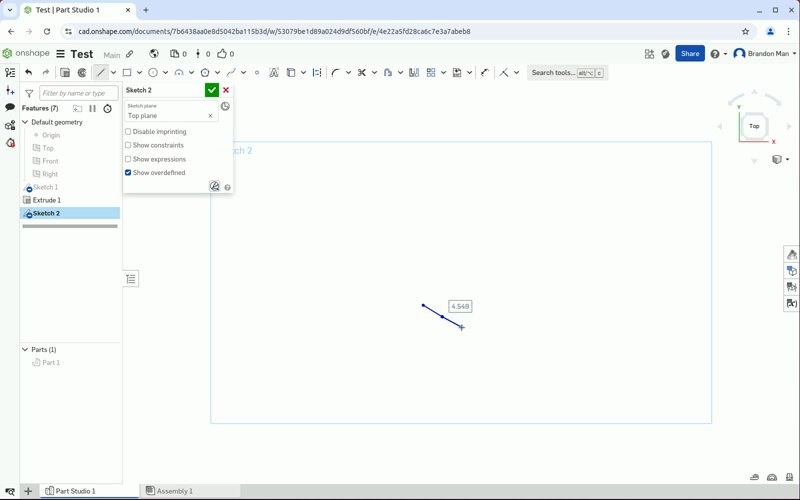
key_down(shift)
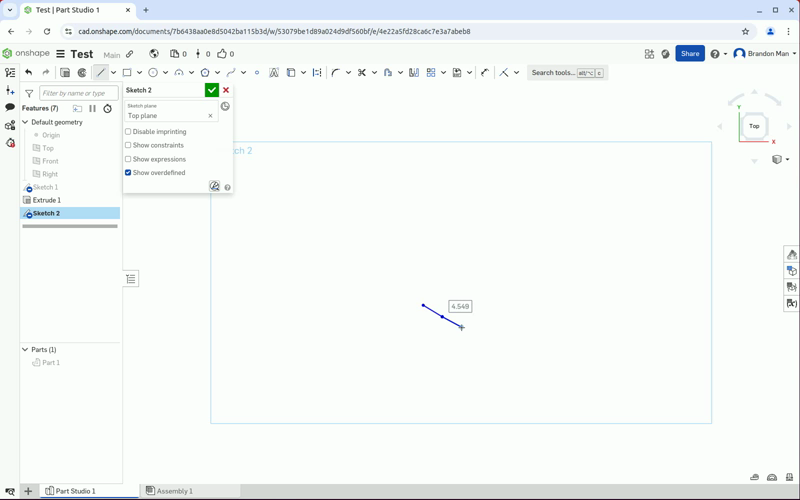
mouse_move(492, 327)
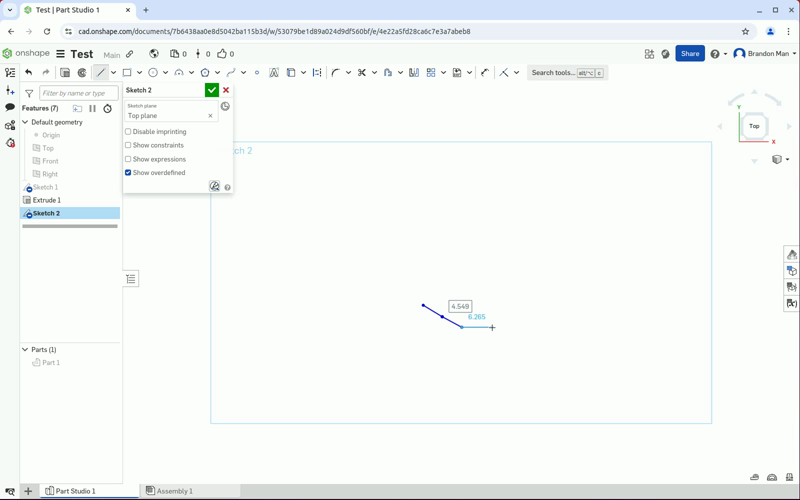
mouse_move(499, 305)
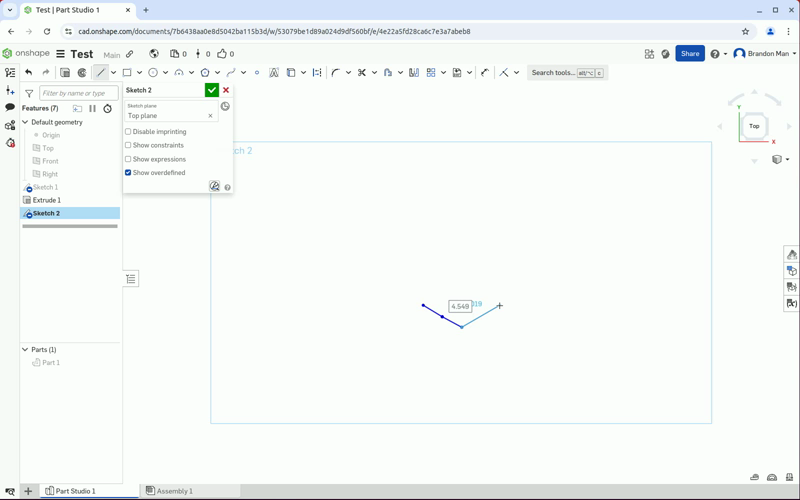
click(499, 305)
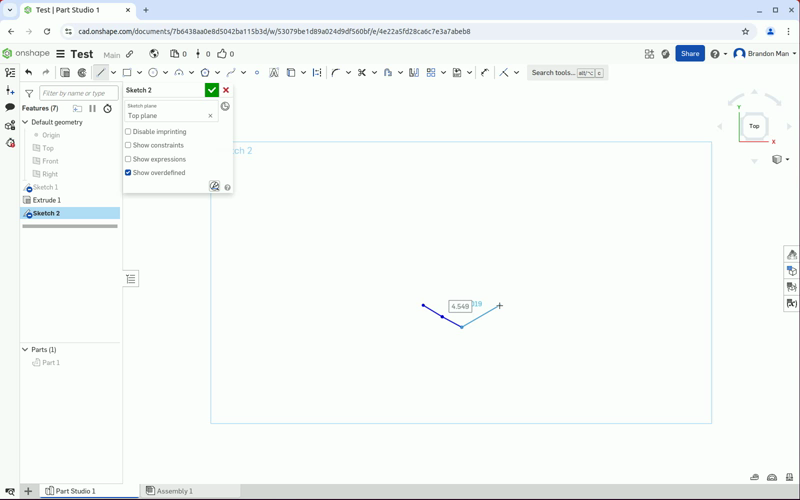
key_up(shift)
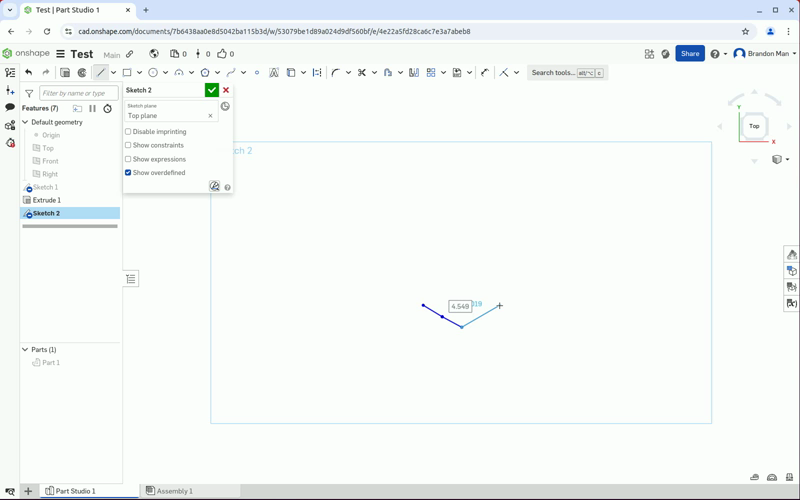
key_down(shift)
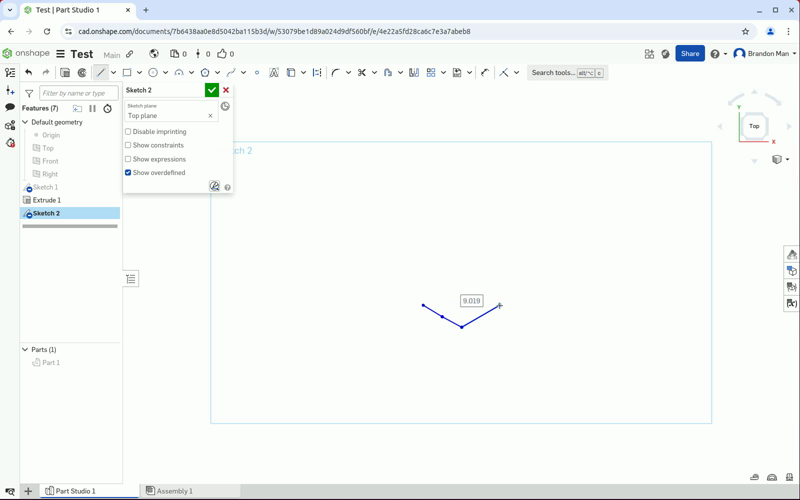
mouse_move(529, 305)
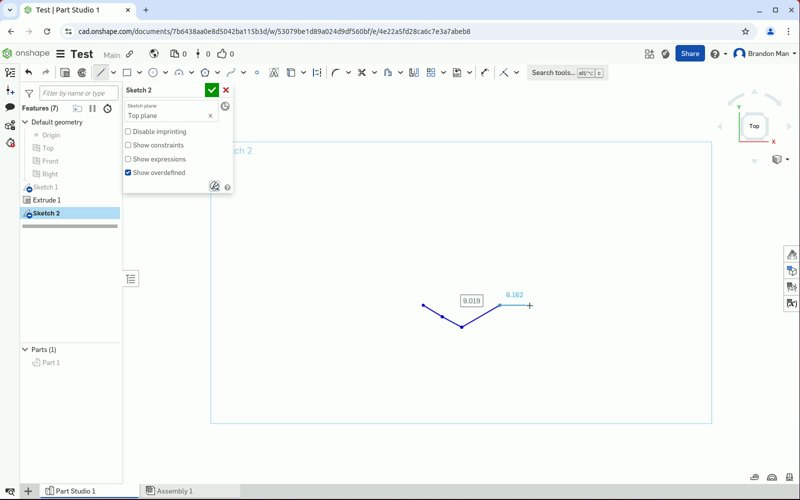
mouse_move(499, 260)
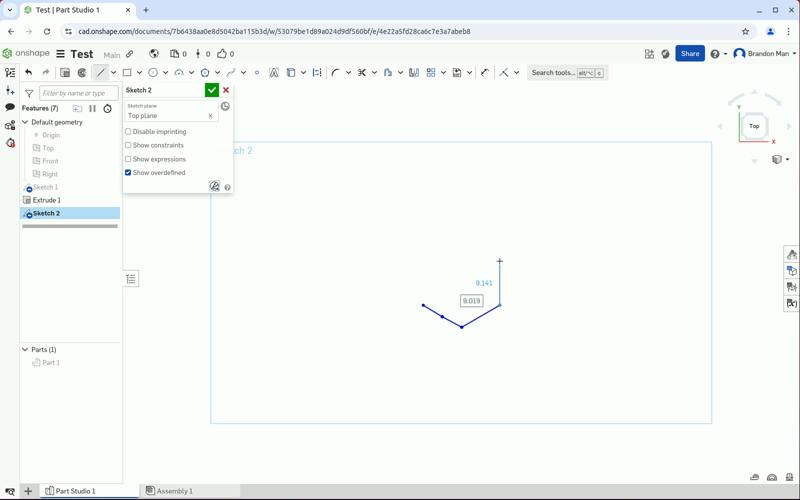
click(499, 260)
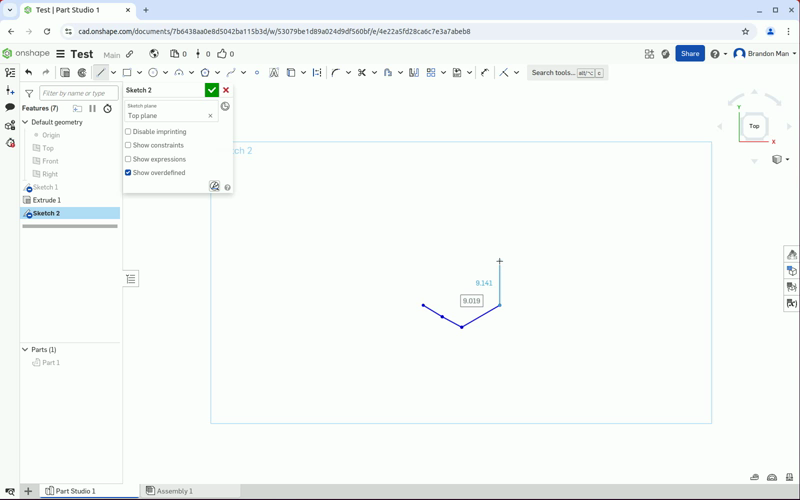
key_up(shift)
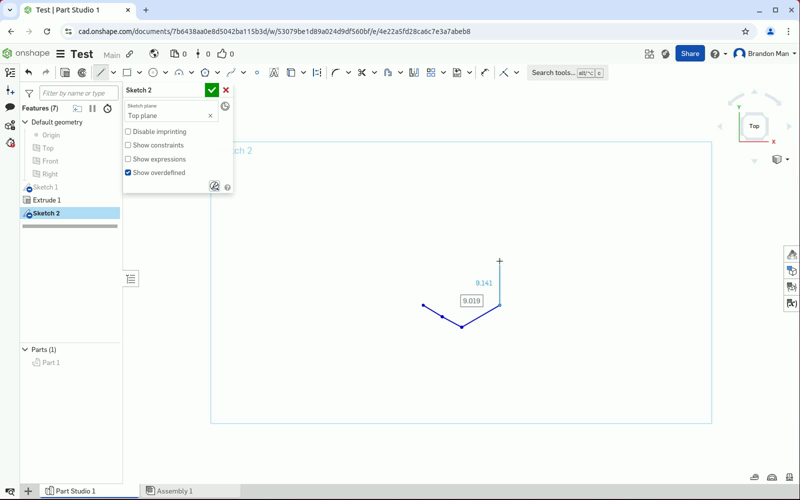
key_down(shift)
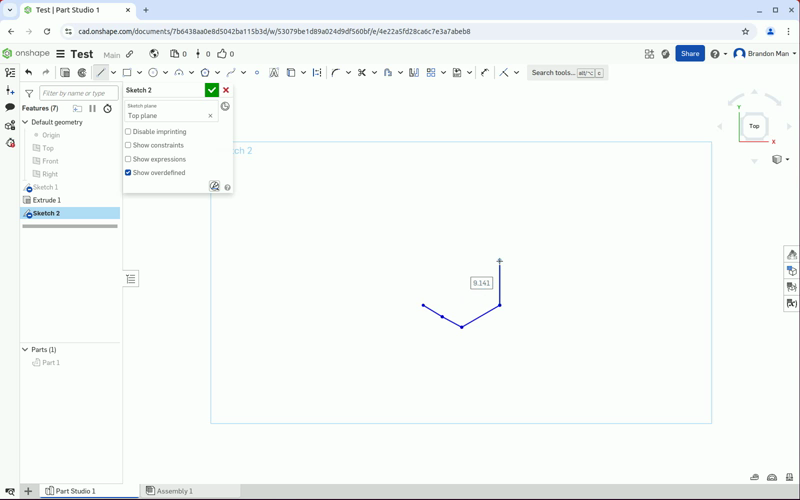
mouse_move(529, 260)
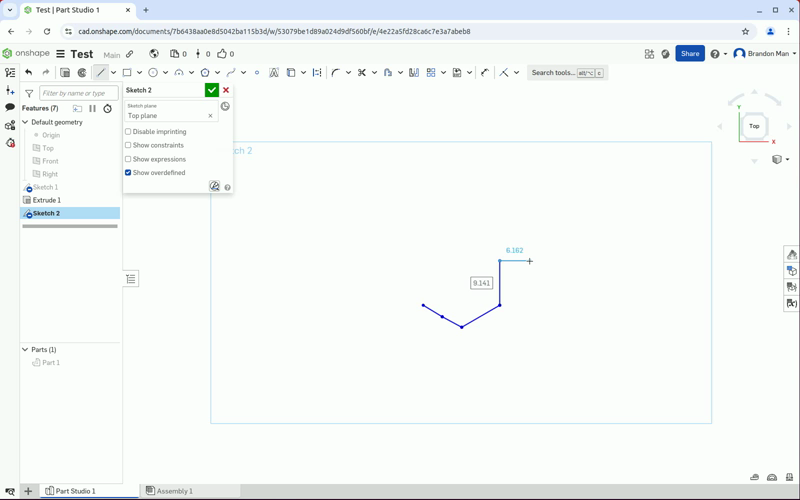
mouse_move(461, 239)
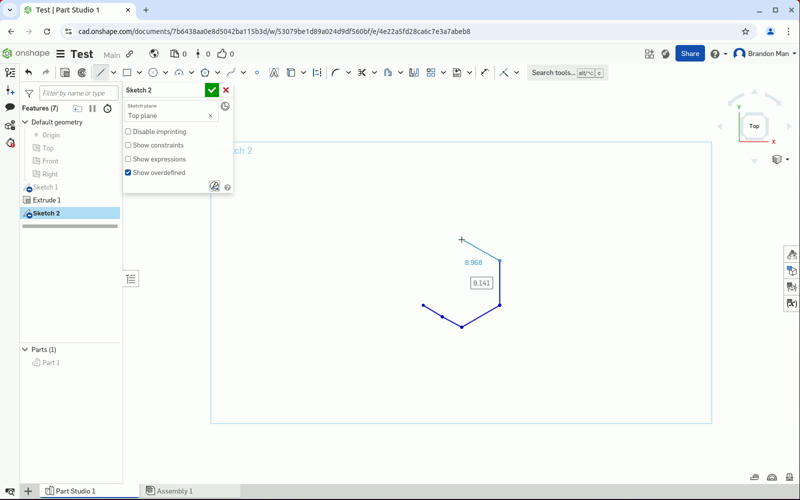
click(461, 239)
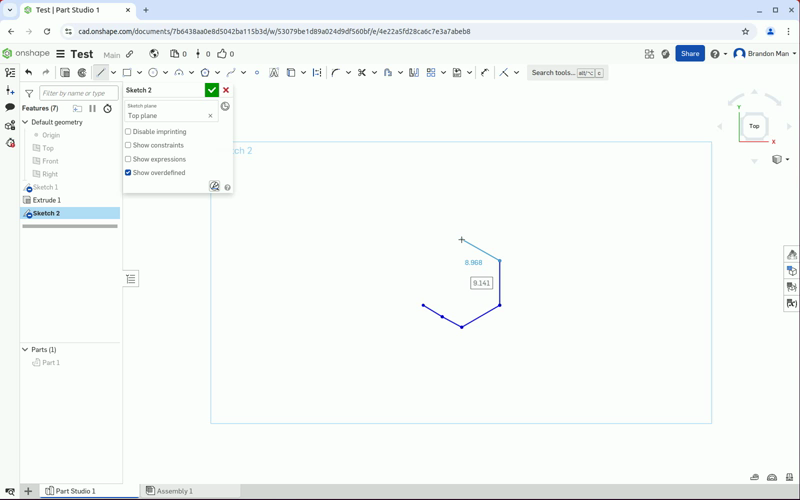
key_up(shift)
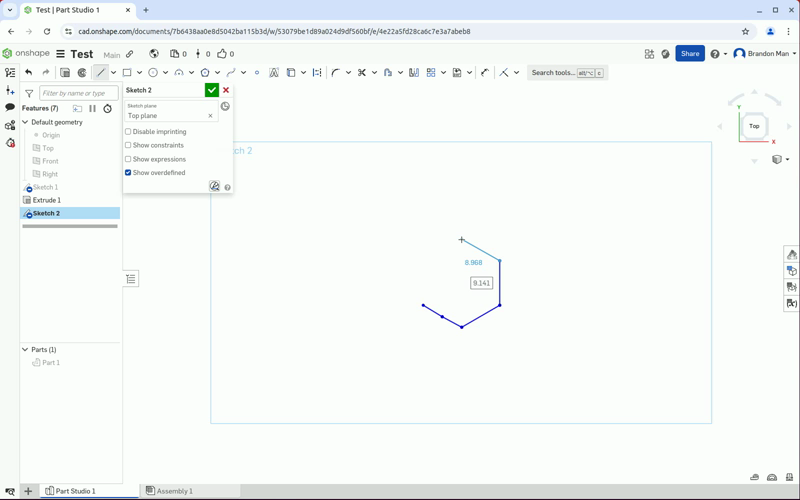
key_down(shift)
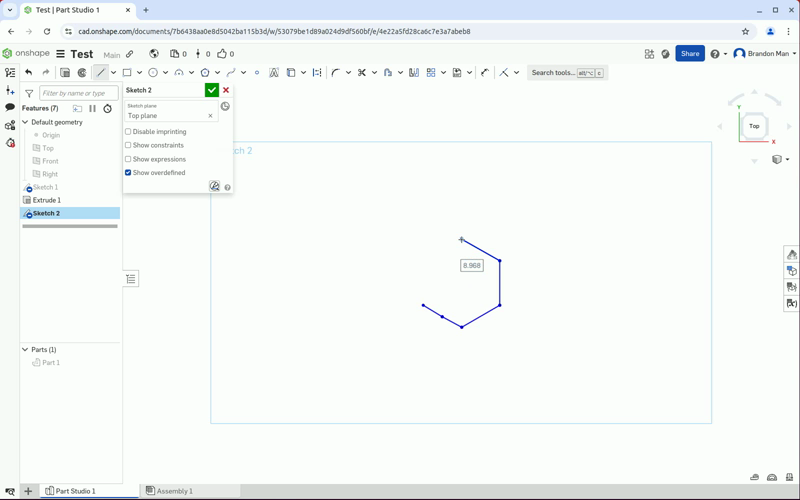
mouse_move(492, 239)
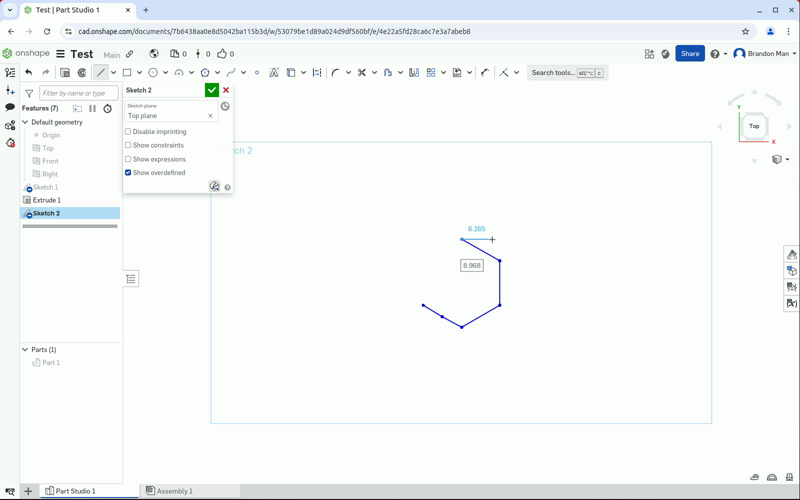
mouse_move(442, 249)
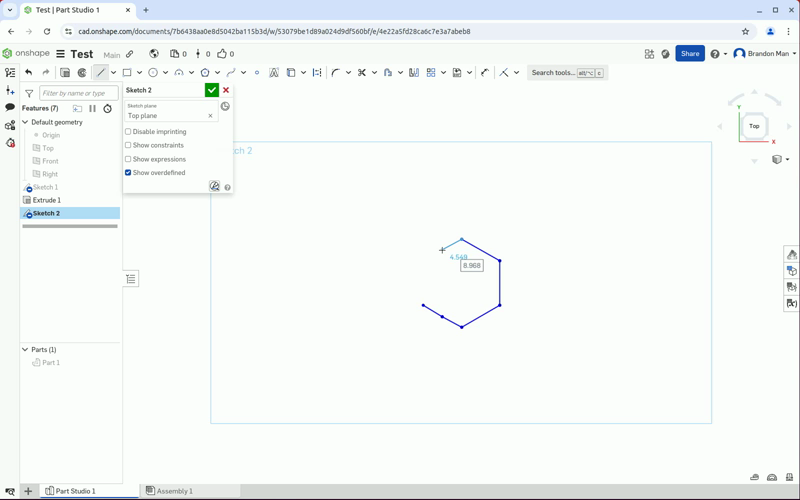
click(442, 249)
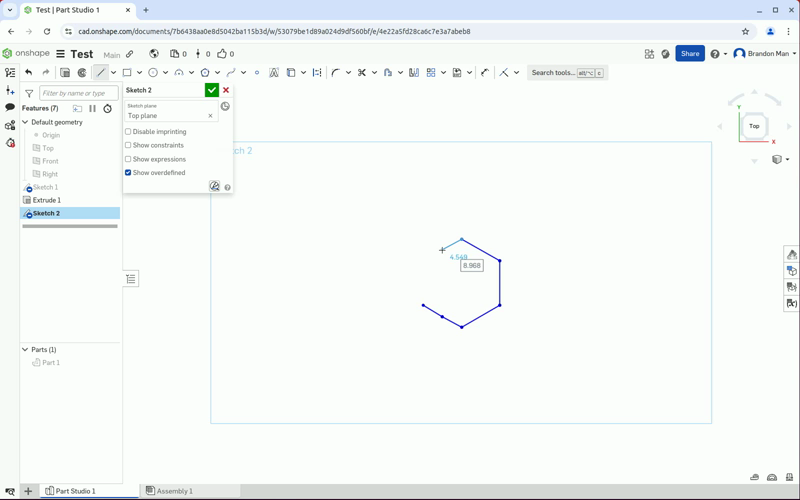
key_up(shift)
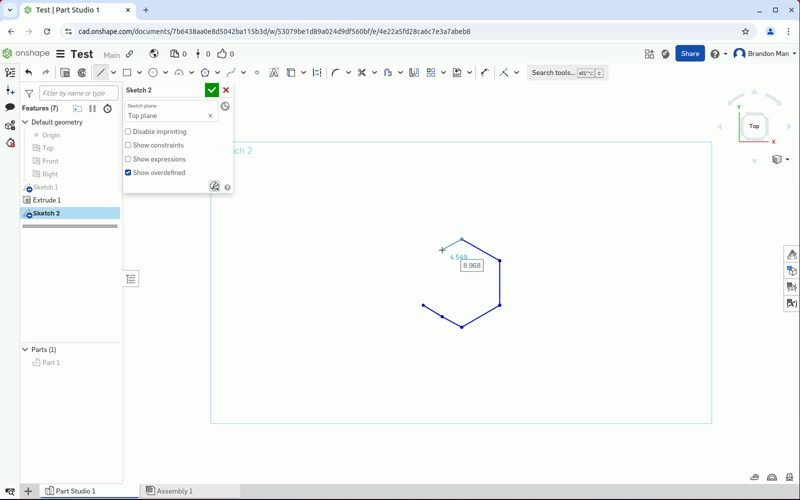
key_down(shift)
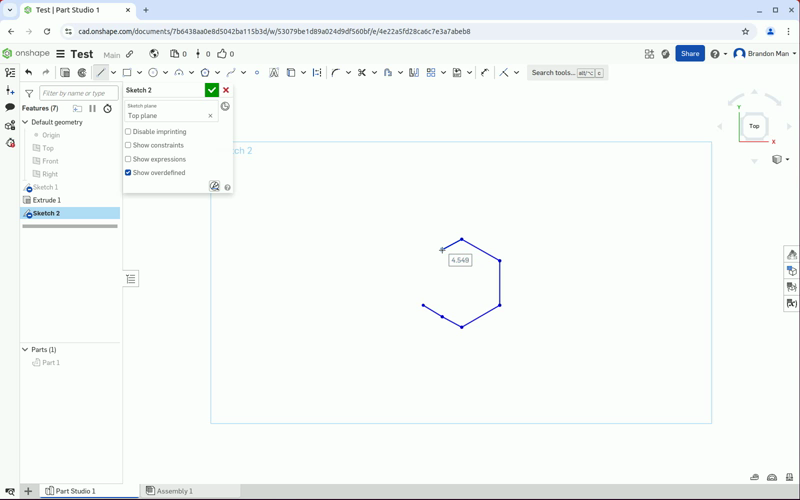
mouse_move(472, 249)
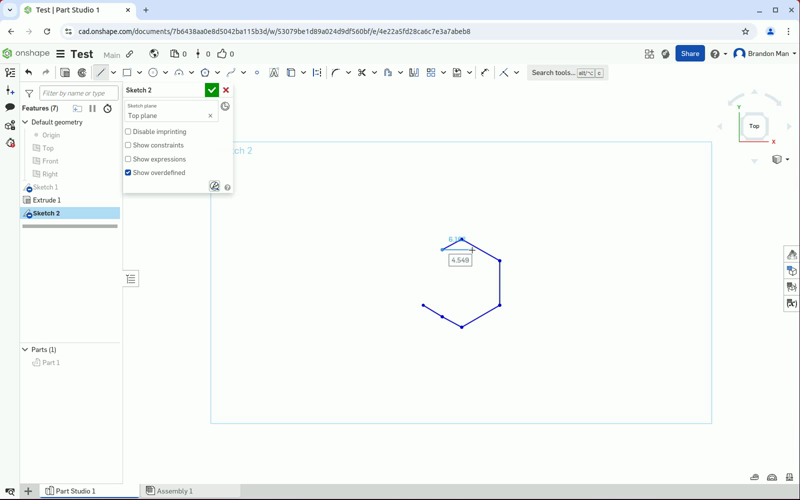
mouse_move(423, 260)
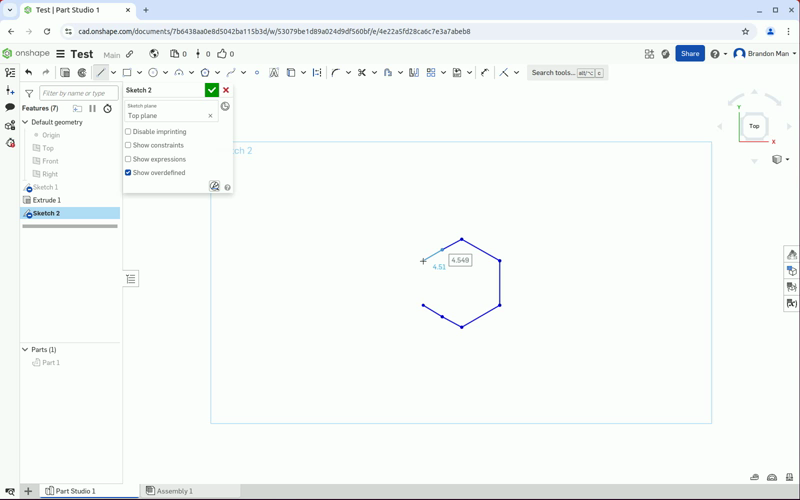
click(423, 260)
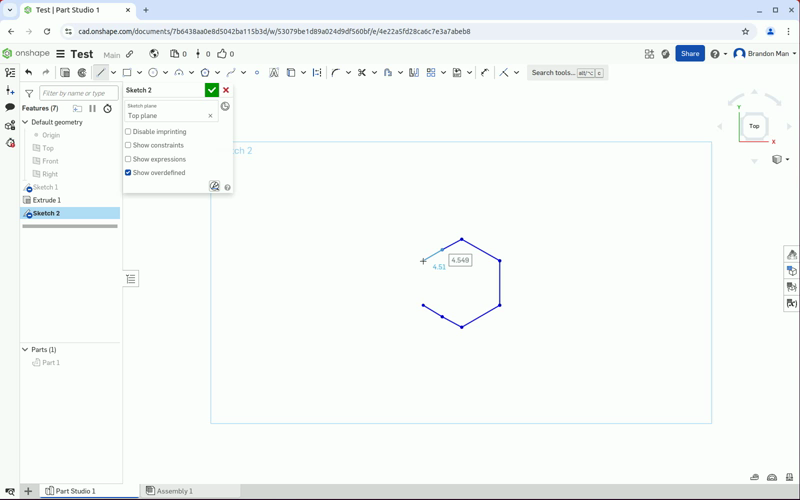
key_up(shift)
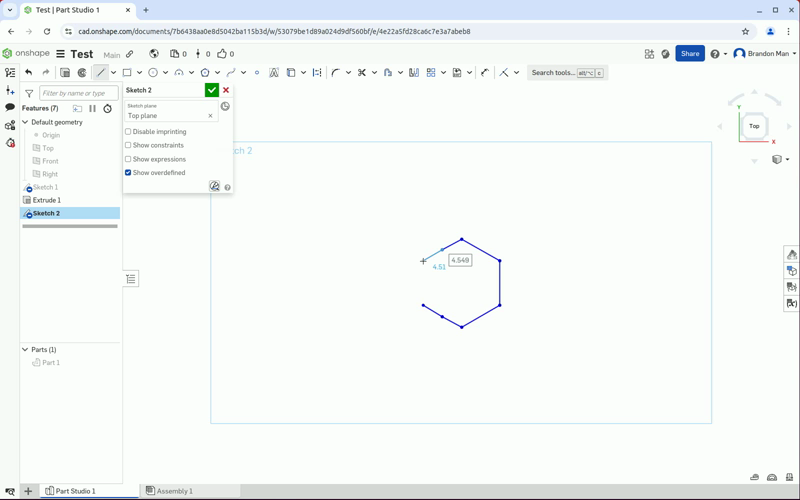
mouse_move(453, 260)
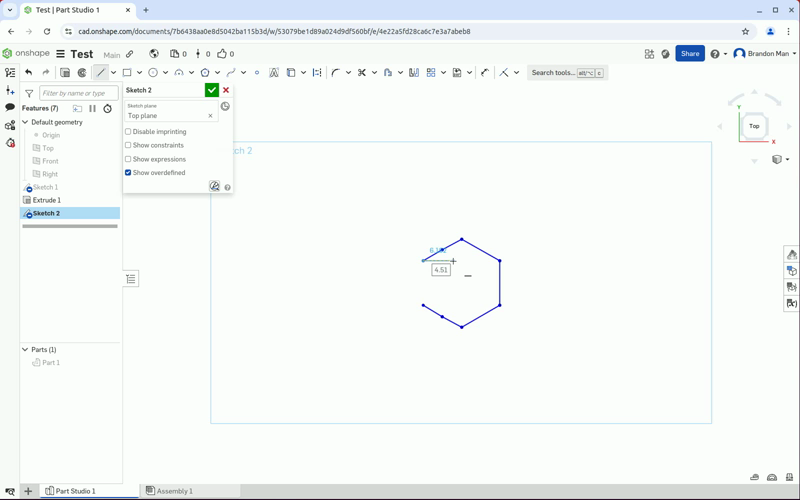
key_down(shift)
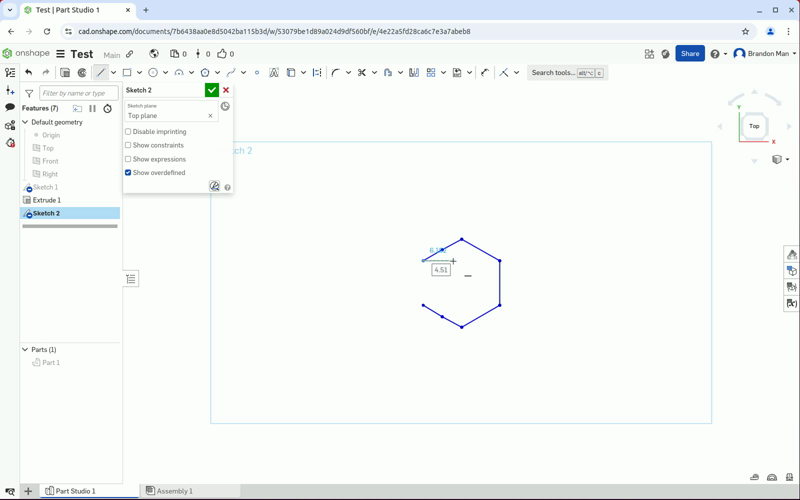
mouse_move(423, 305)
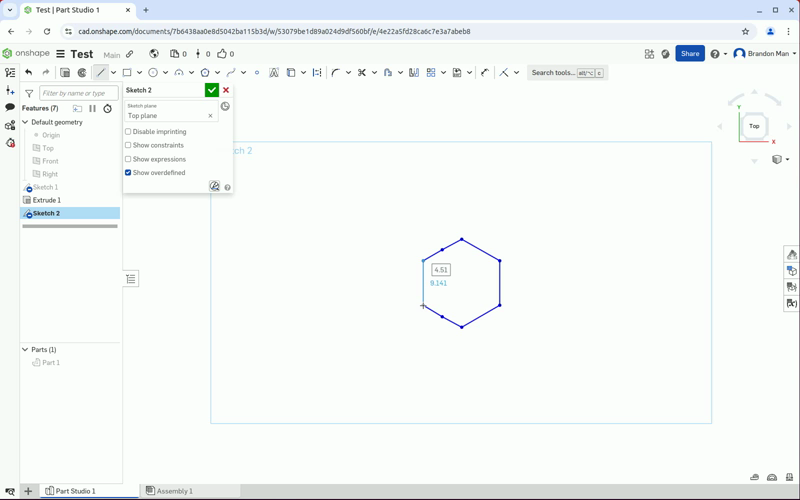
key_up(shift)
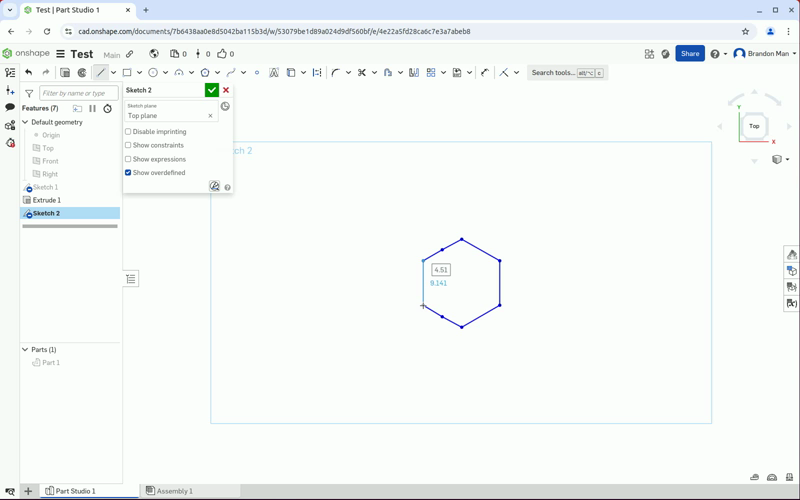
click(423, 305)
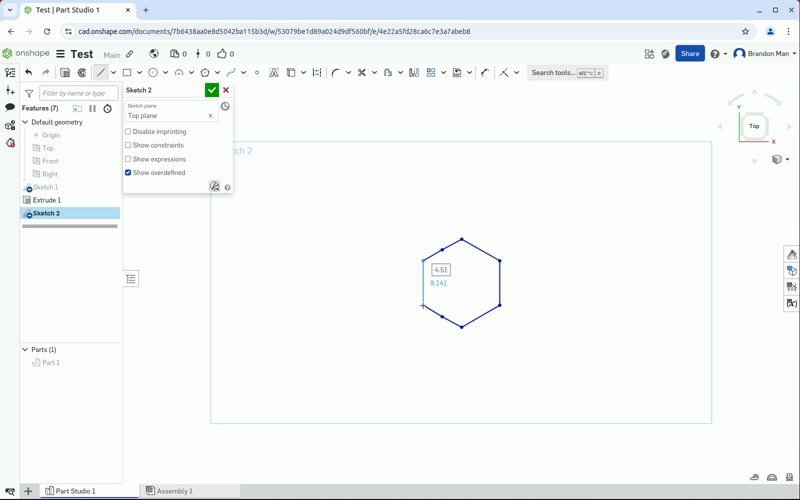
key(esc)
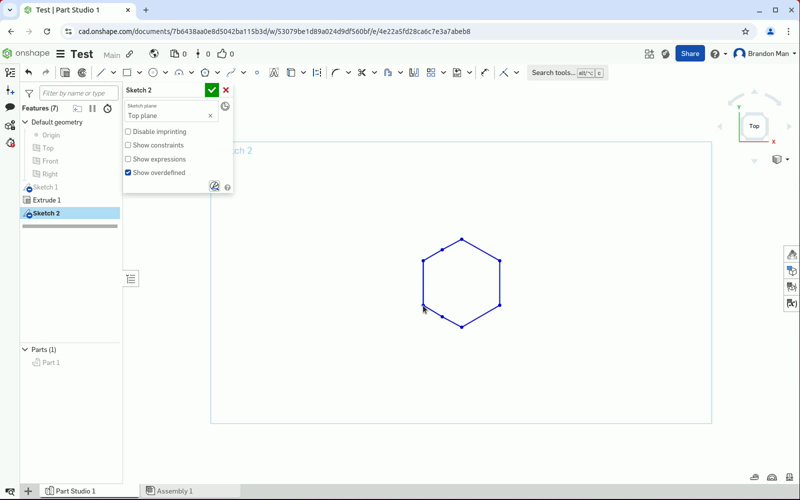
mouse_move(454, 270)
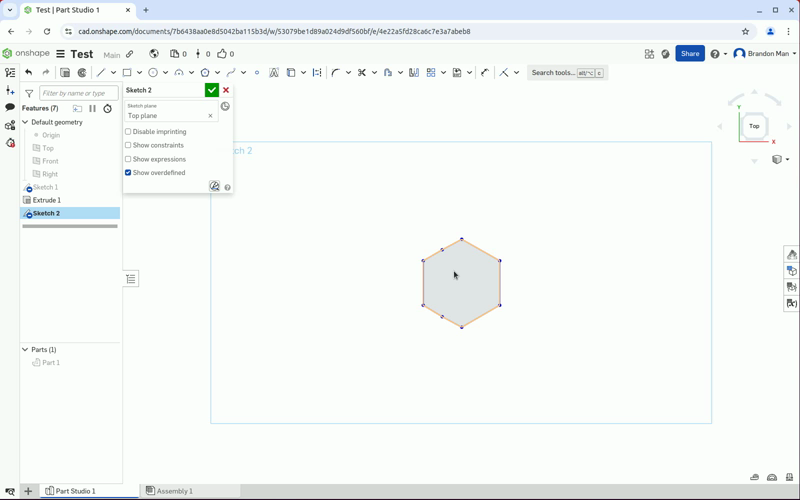
click(454, 270)
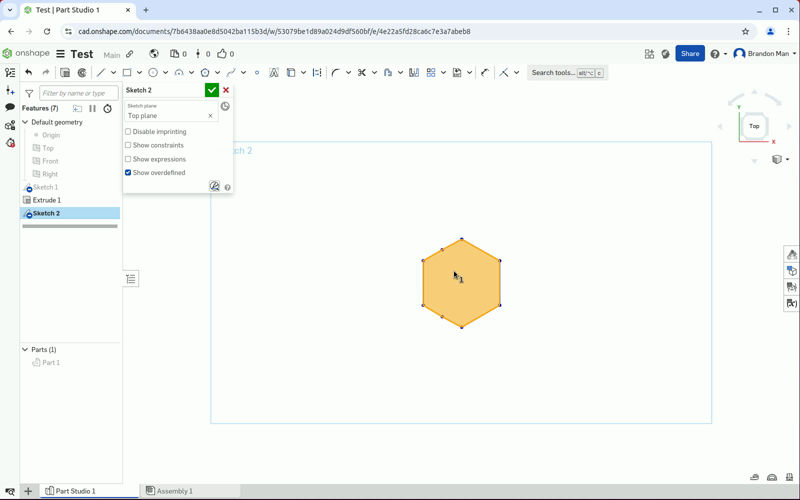
mouse_move(73, 352)
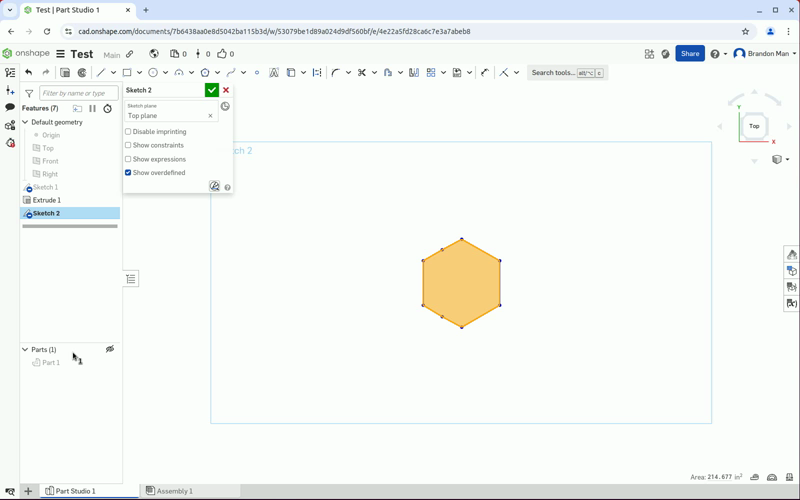
key(shift+y)
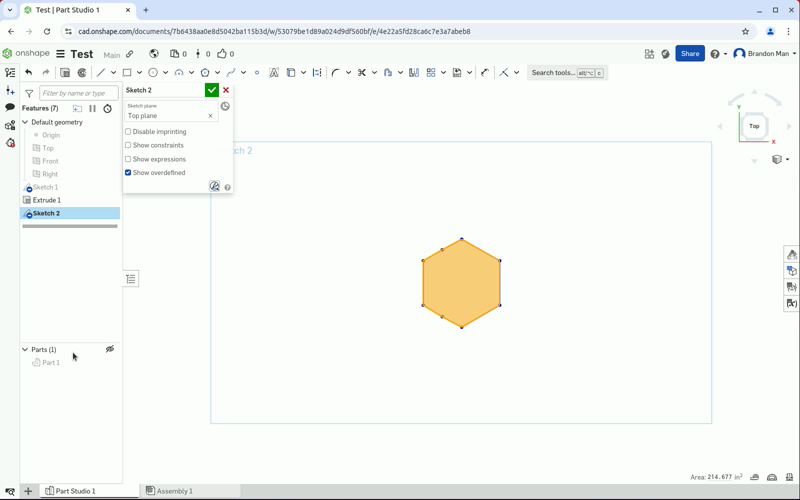
key(shift+e)
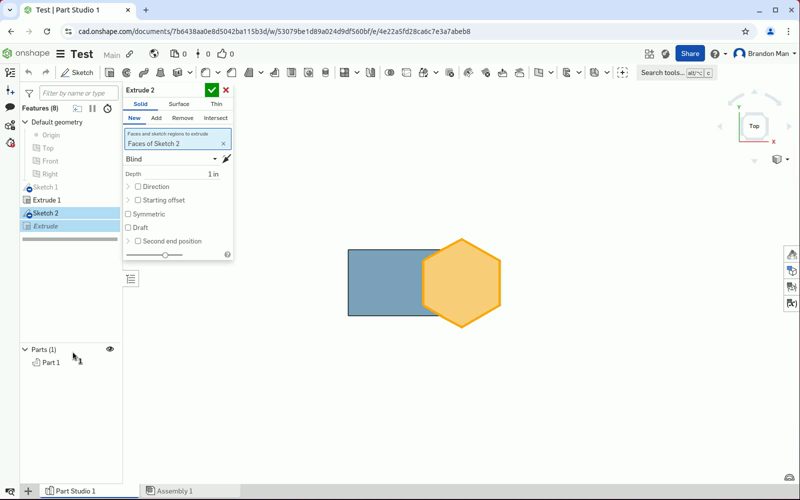
mouse_move(143, 106)
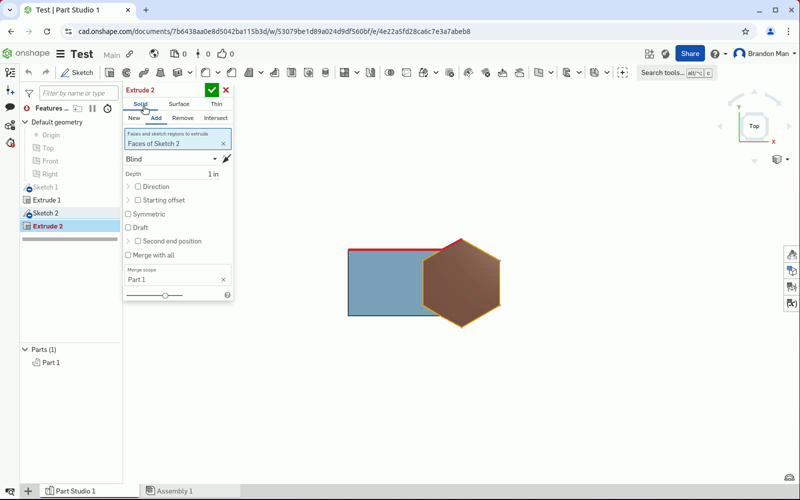
click(143, 106)
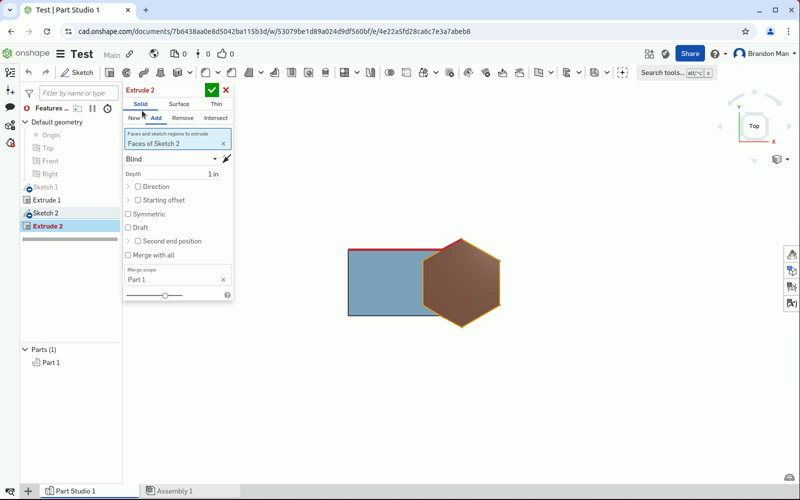
mouse_move(137, 120)
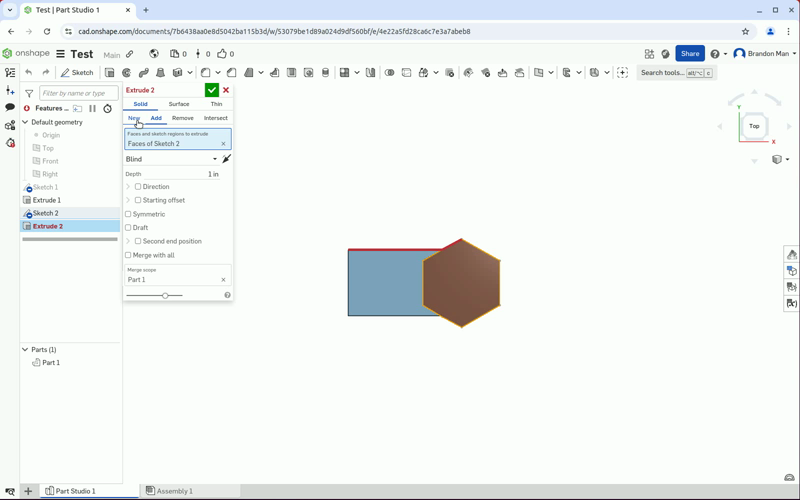
click(137, 120)
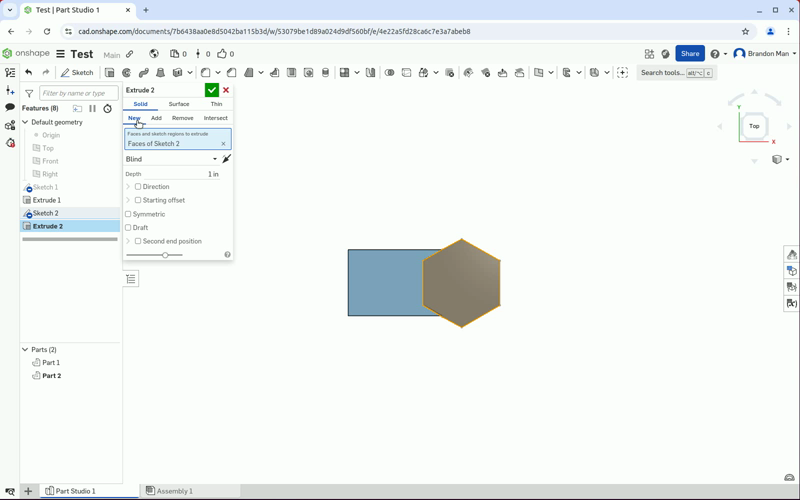
key(tab, 4)
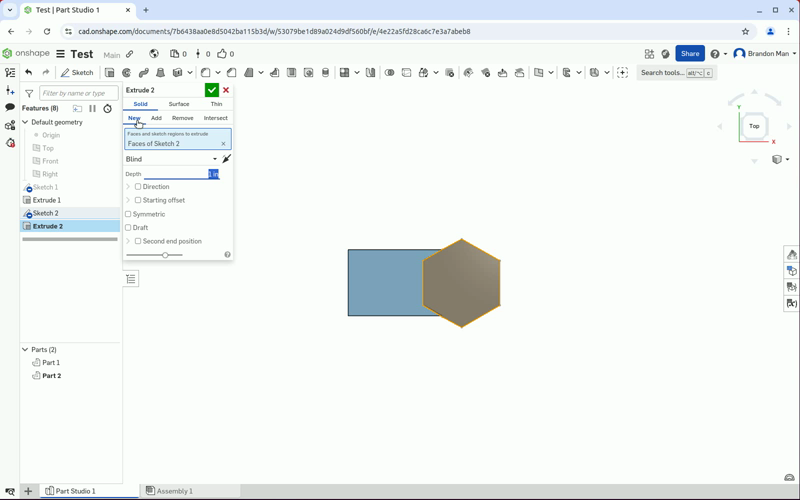
text(14.202)
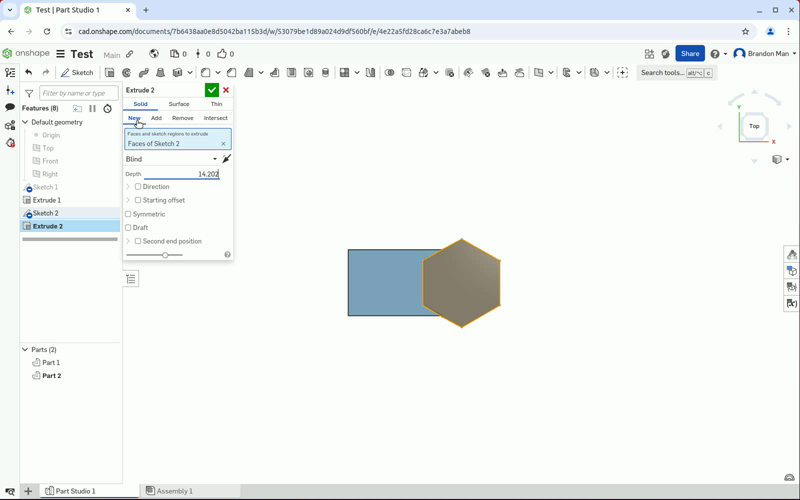
key(enter)
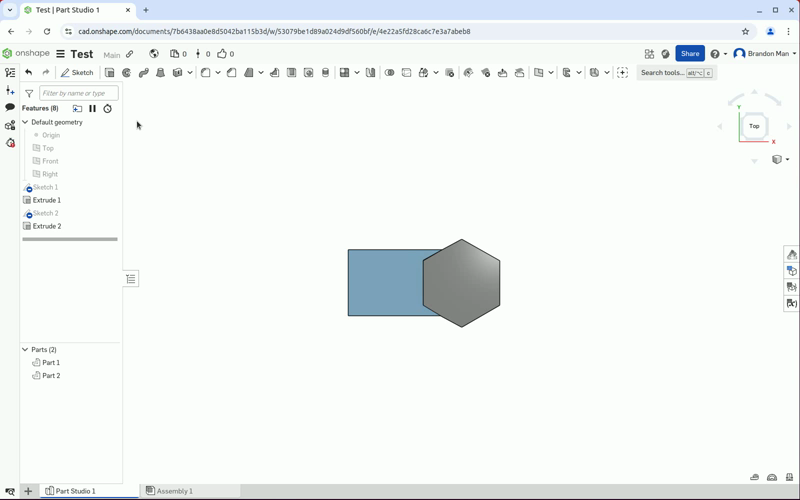
key(shift+h)
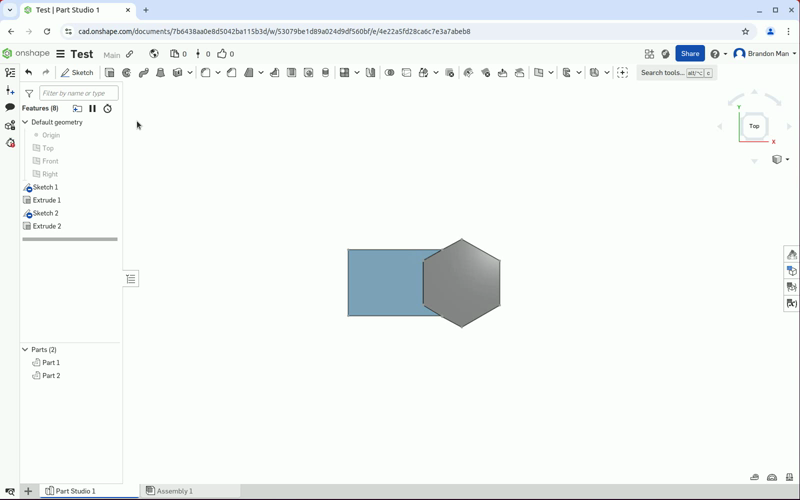
key(shift+h)
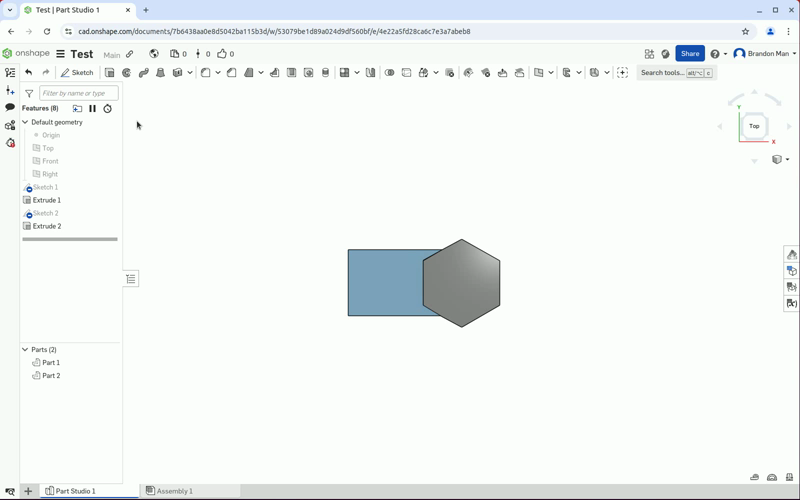
mouse_move(73, 189)
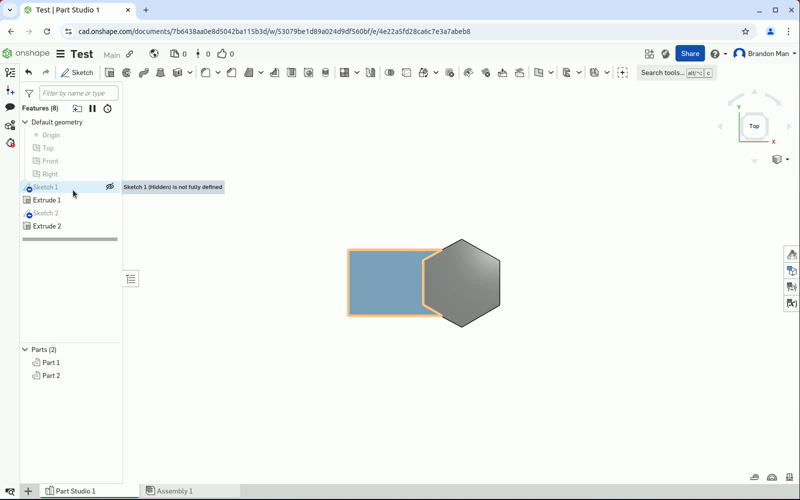
click(73, 189)
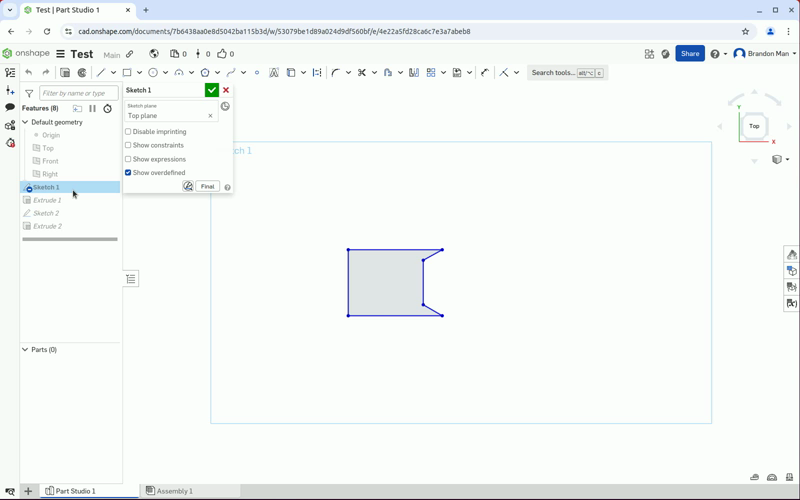
mouse_move(229, 92)
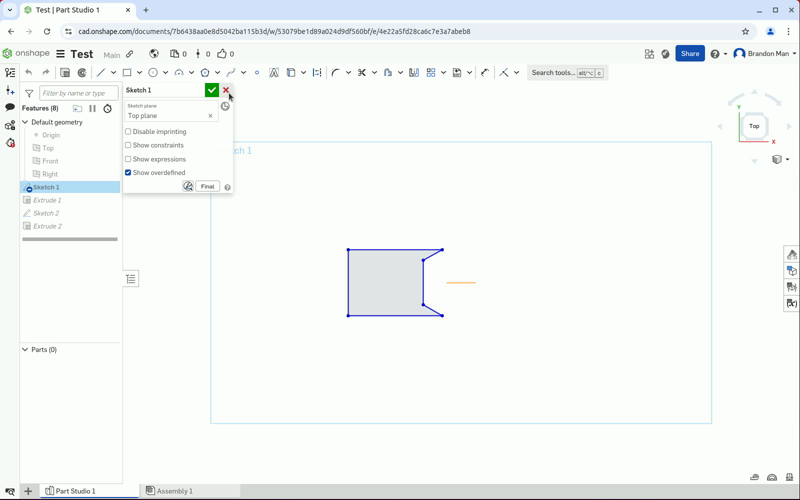
click(229, 92)
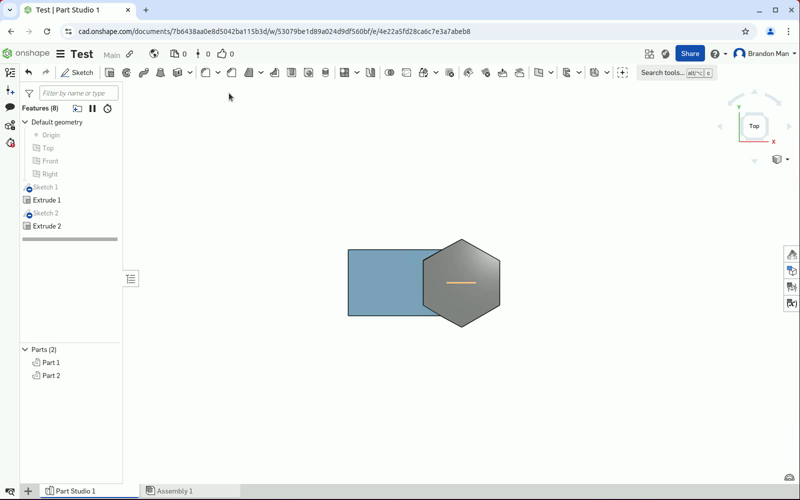
mouse_move(541, 75)
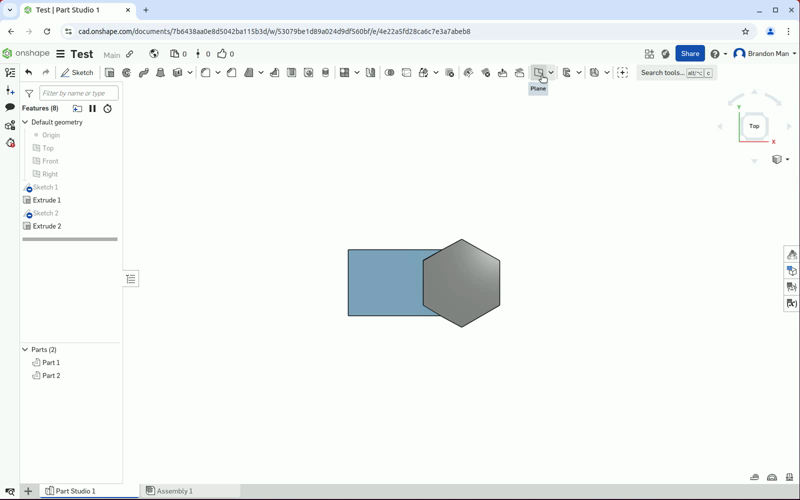
click(541, 75)
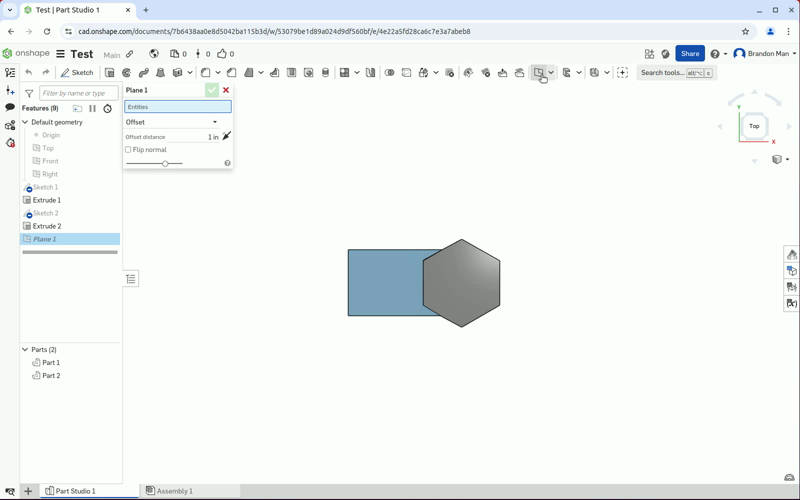
mouse_move(73, 150)
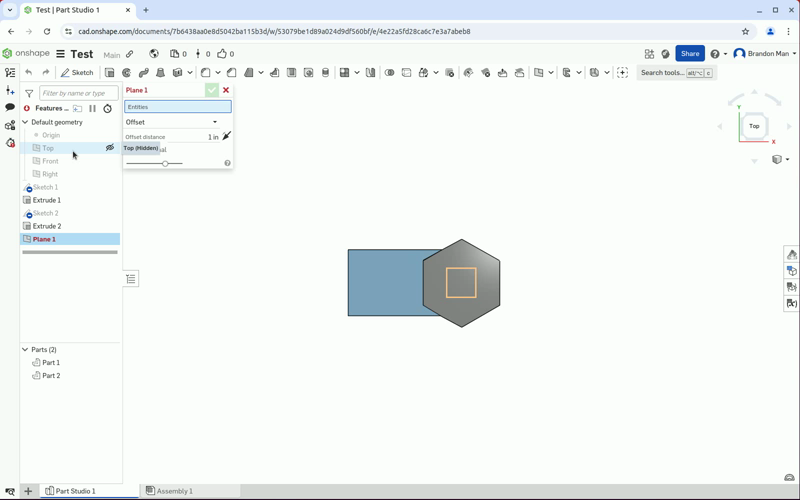
click(73, 150)
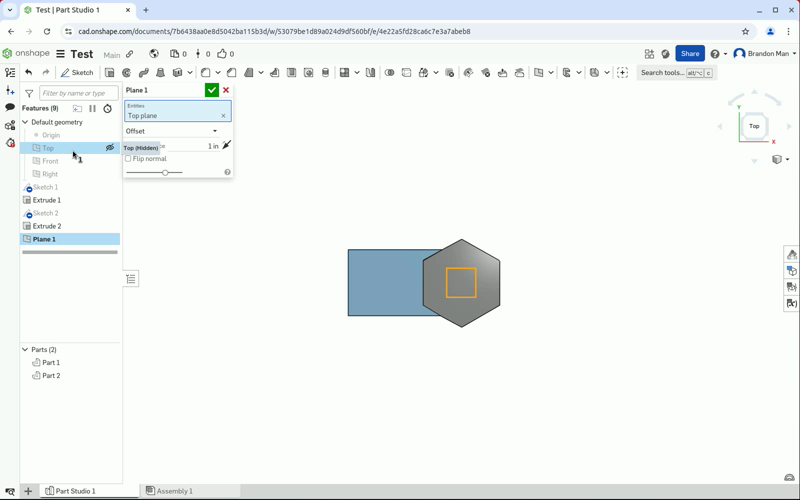
key(tab, 2)
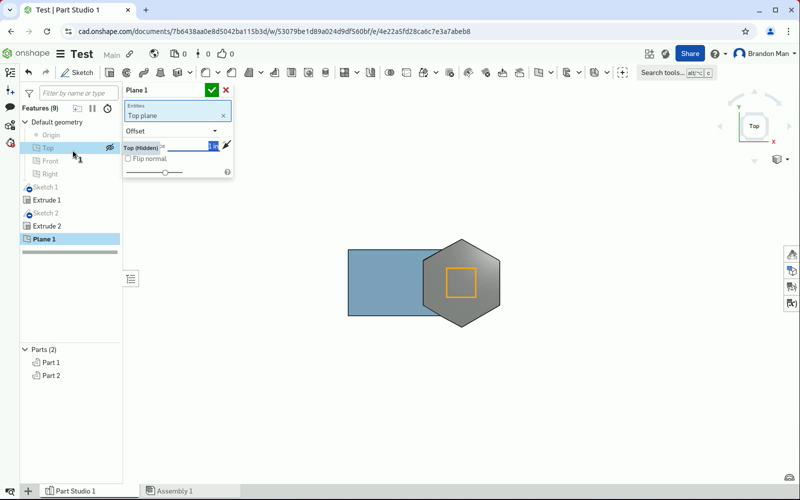
text(14.204)
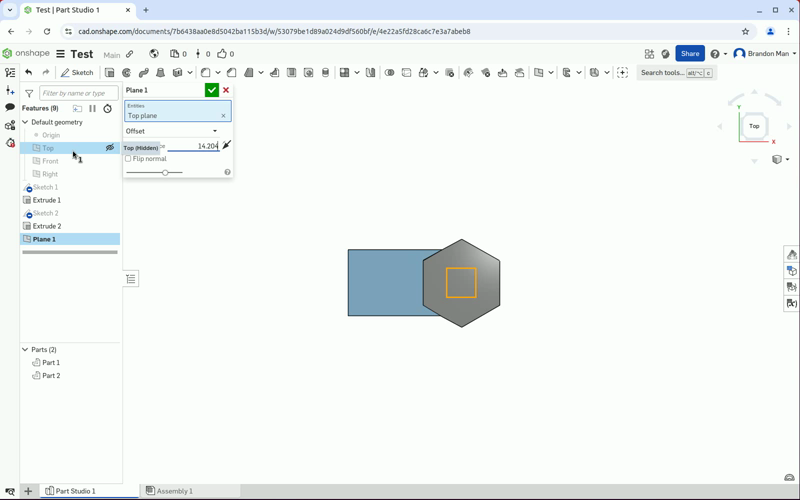
key(enter, 2)
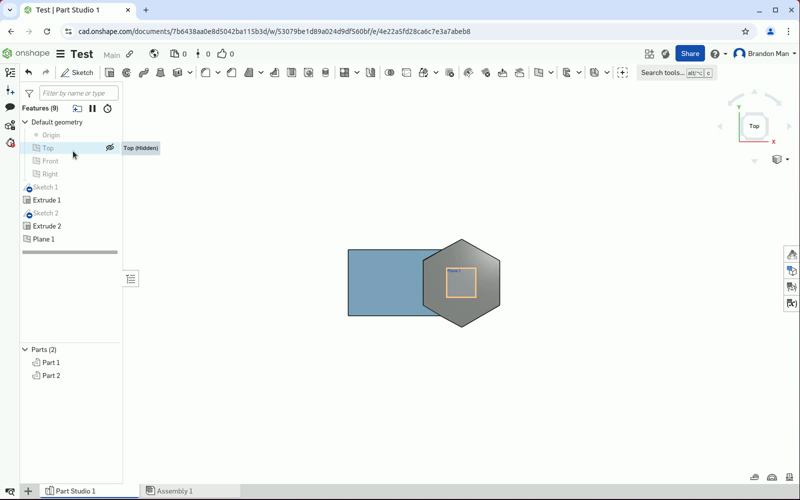
key(shift+s)
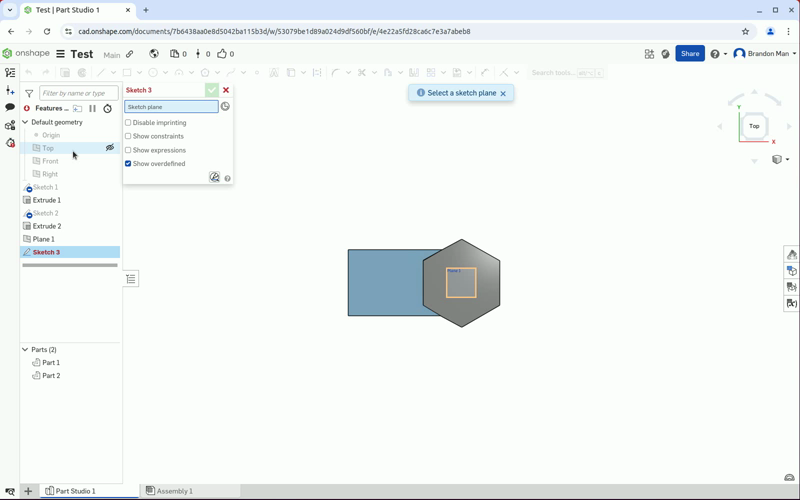
mouse_move(73, 241)
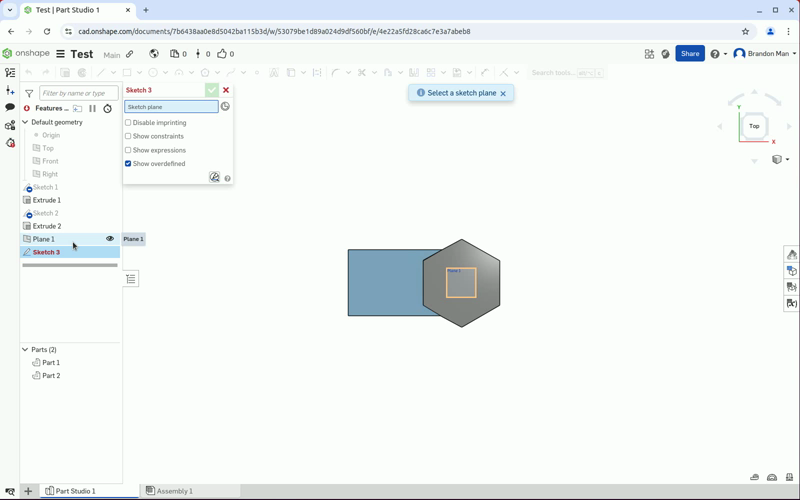
click(73, 241)
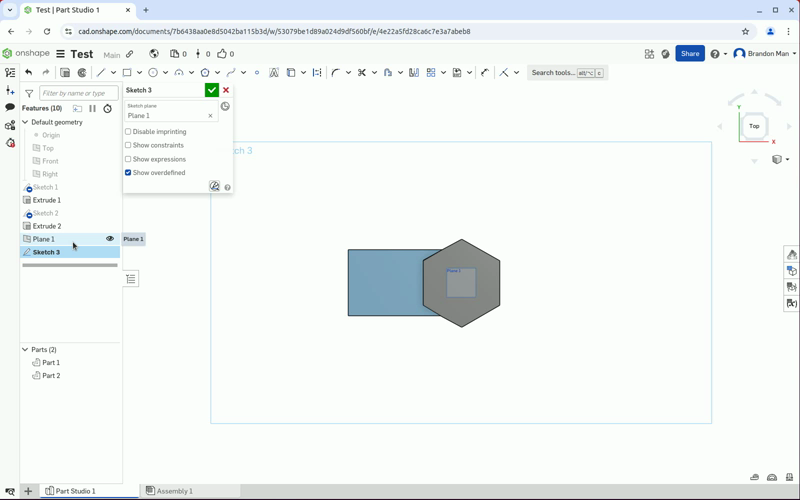
mouse_move(73, 352)
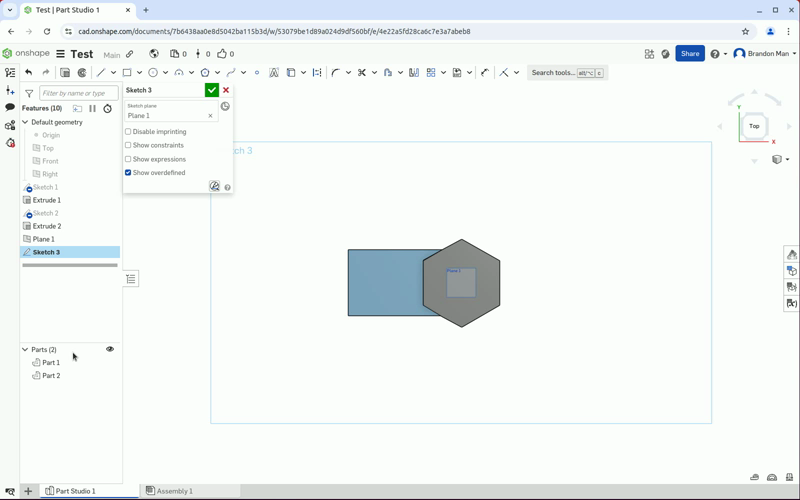
key(y)
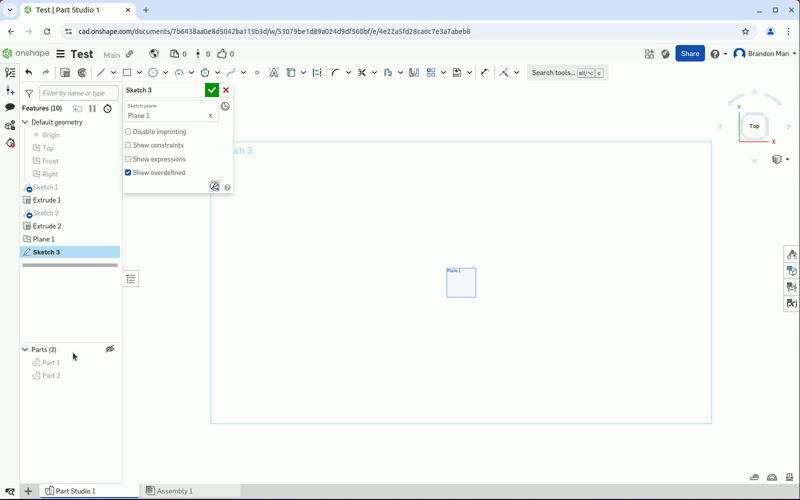
key(c)
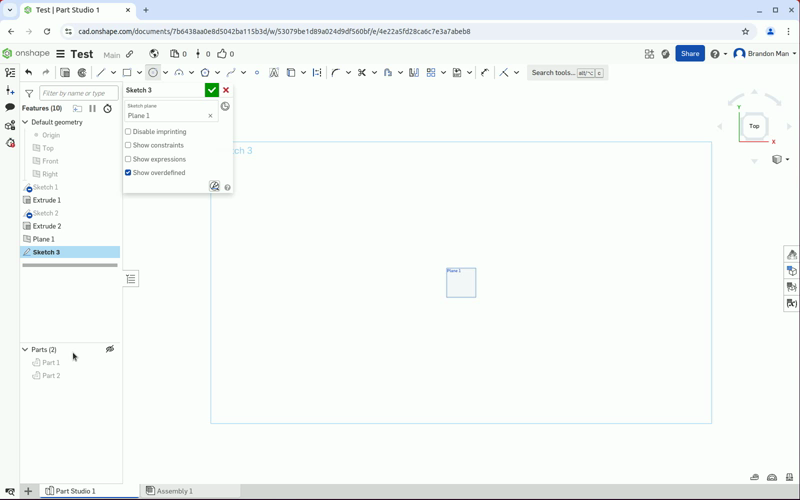
key_down(shift)
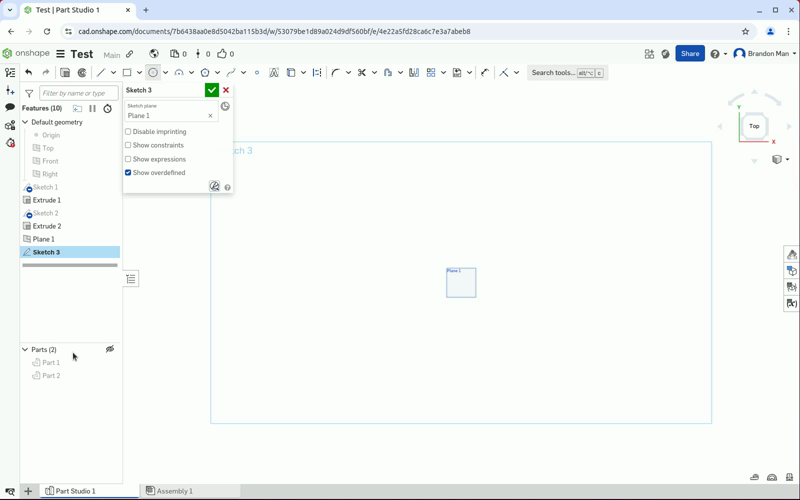
mouse_move(461, 282)
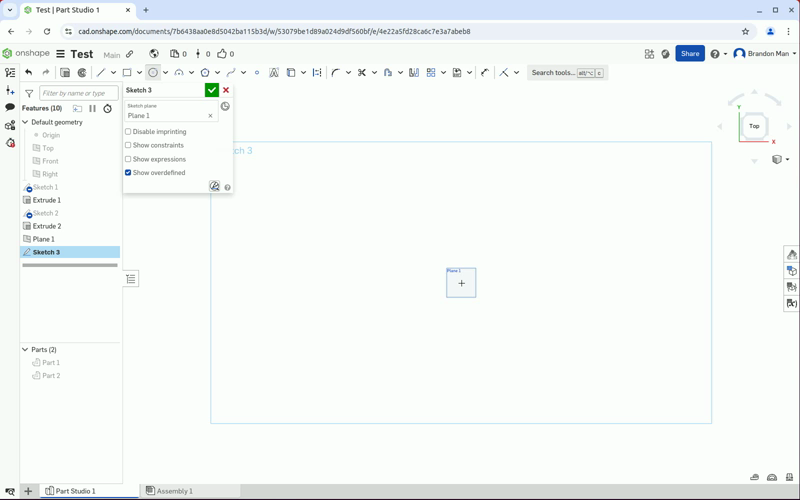
click(461, 282)
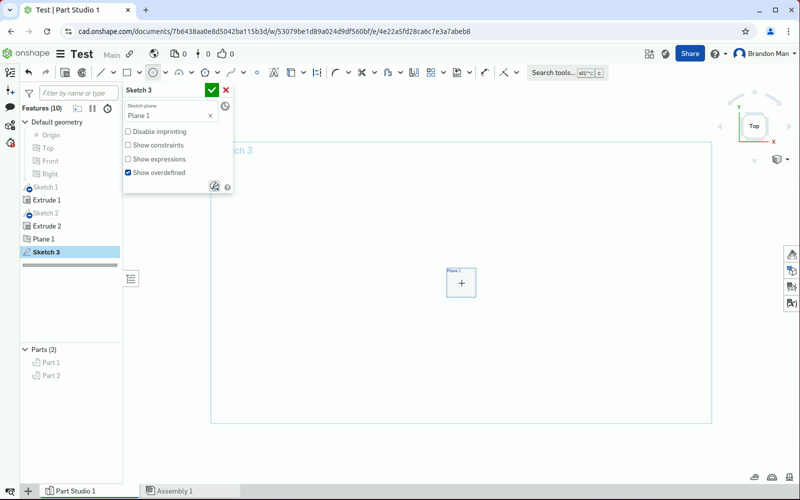
key_up(shift)
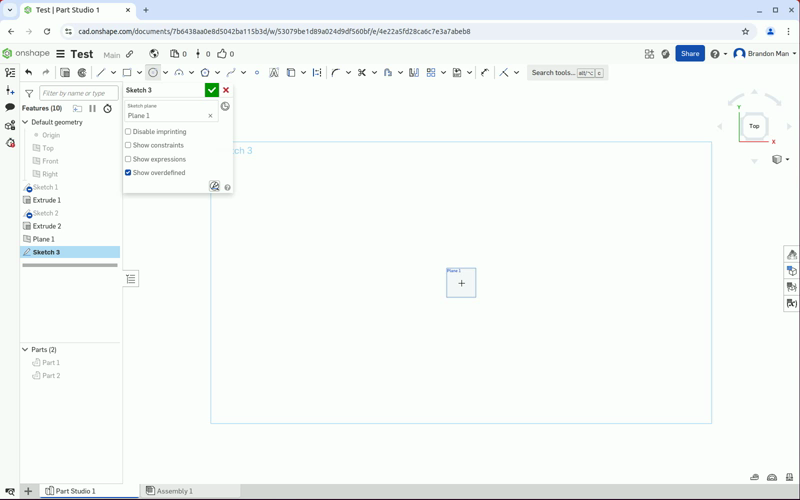
mouse_move(490, 282)
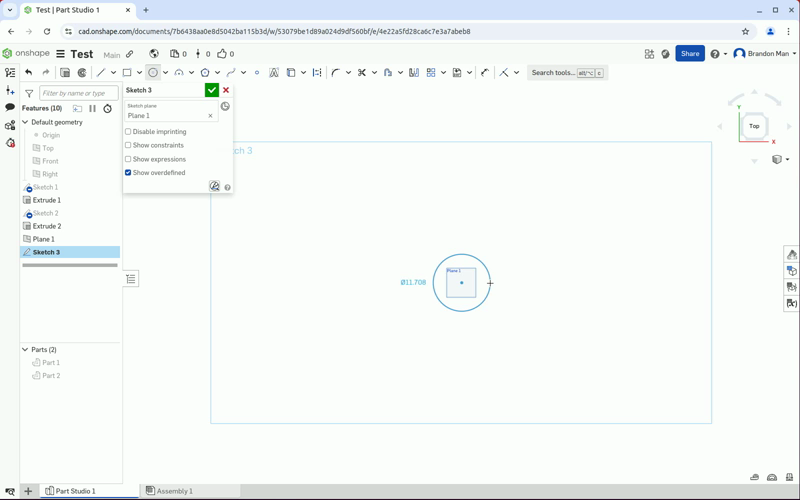
click(490, 282)
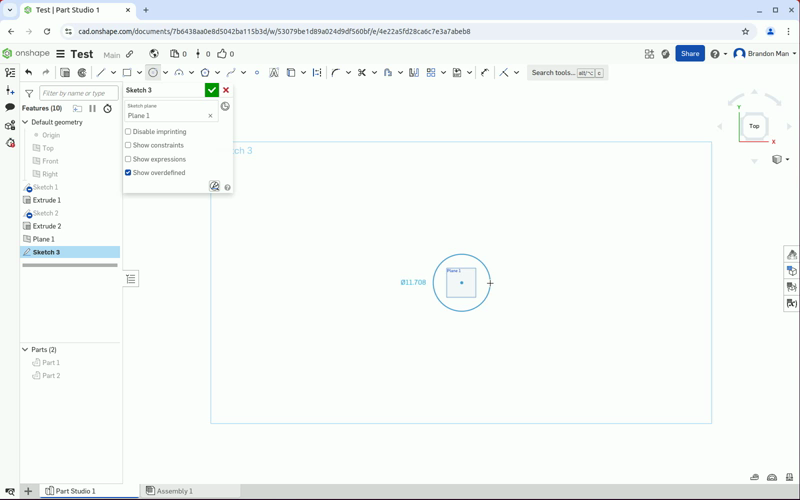
key(esc)
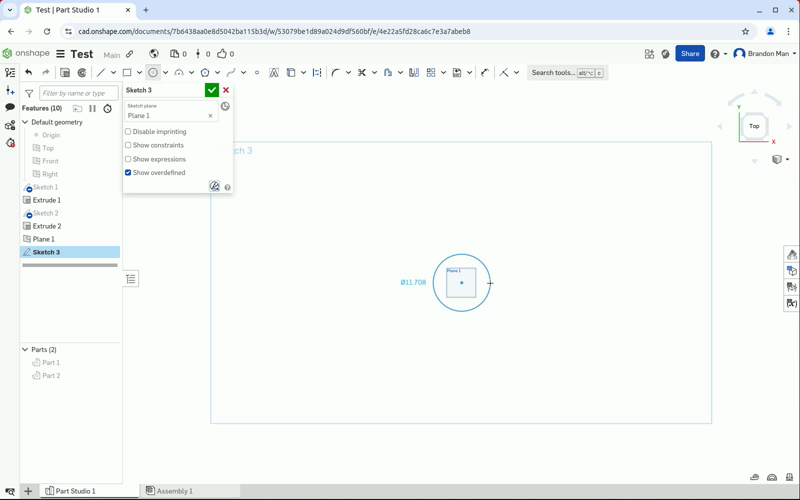
mouse_move(458, 276)
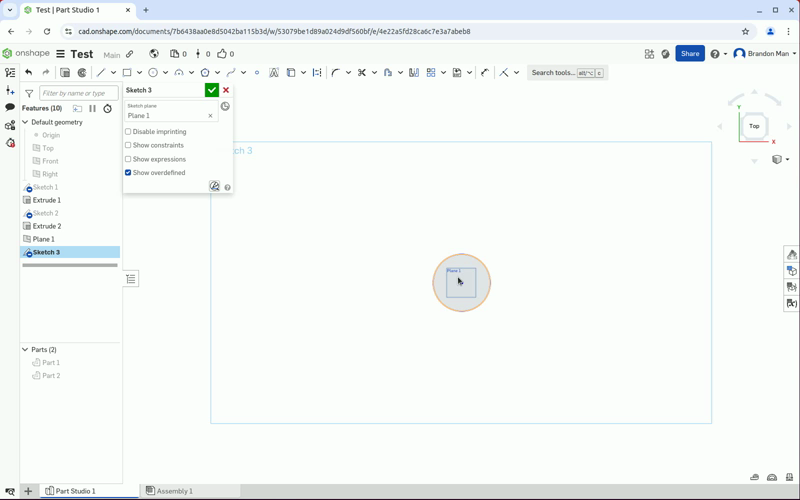
click(458, 276)
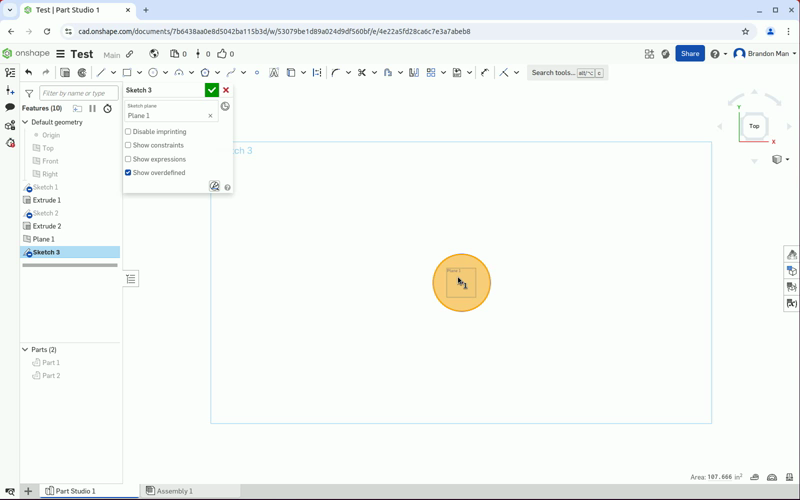
mouse_move(73, 352)
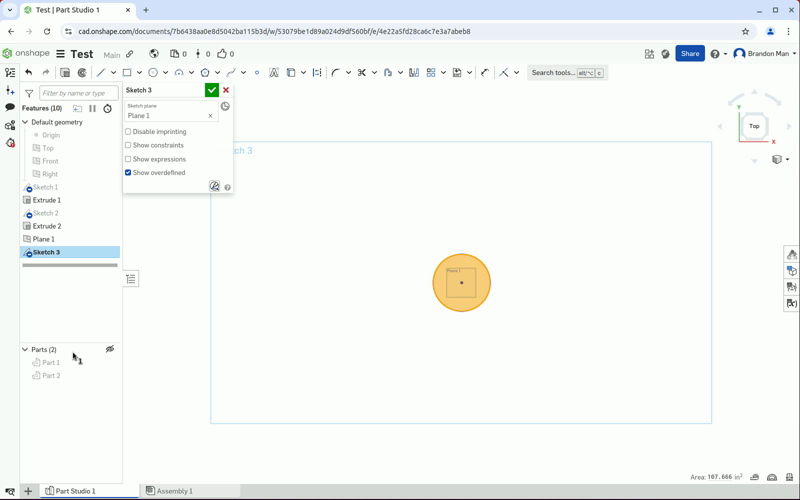
key(shift+y)
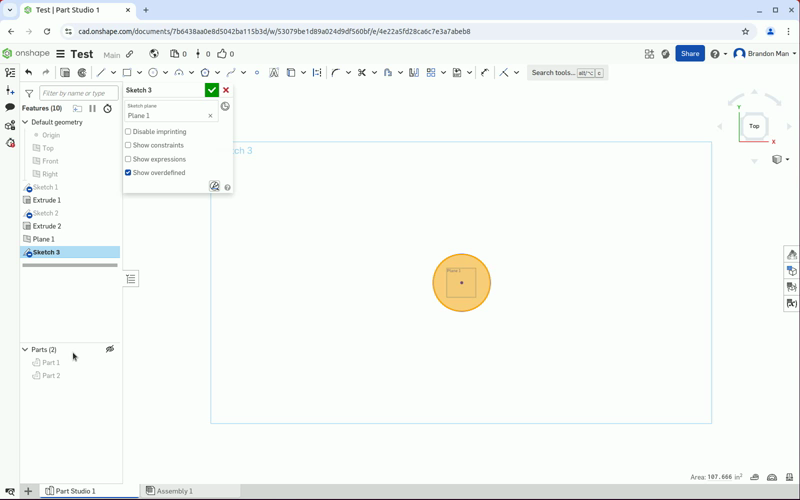
key(shift+e)
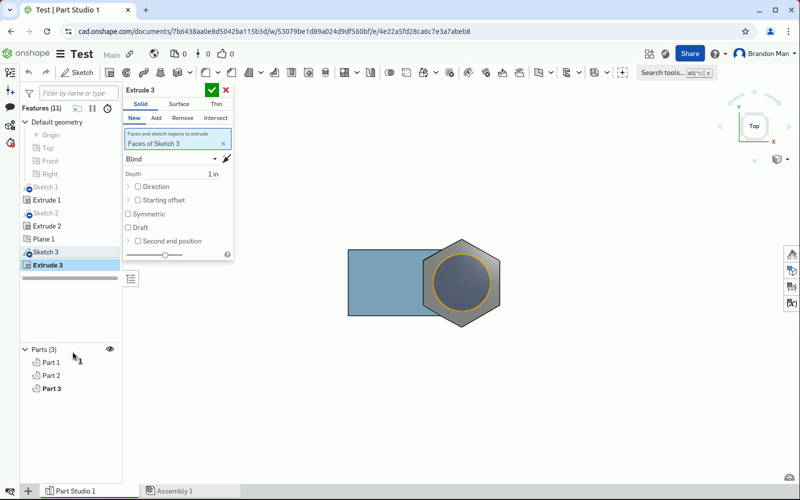
mouse_move(143, 106)
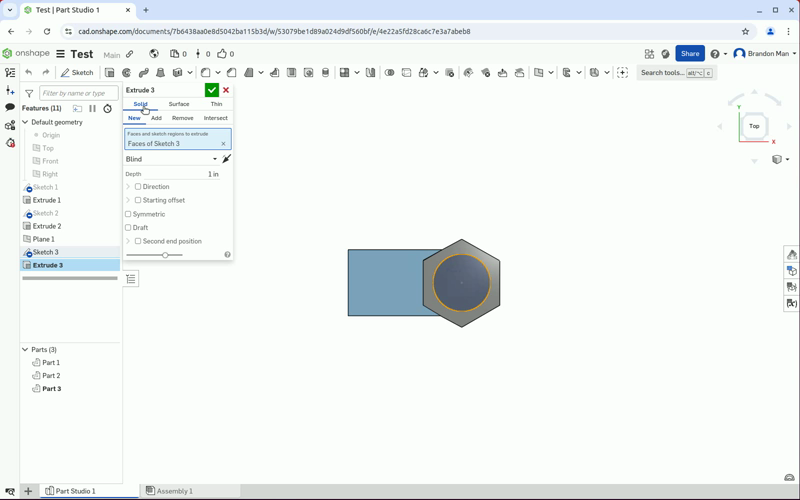
click(143, 106)
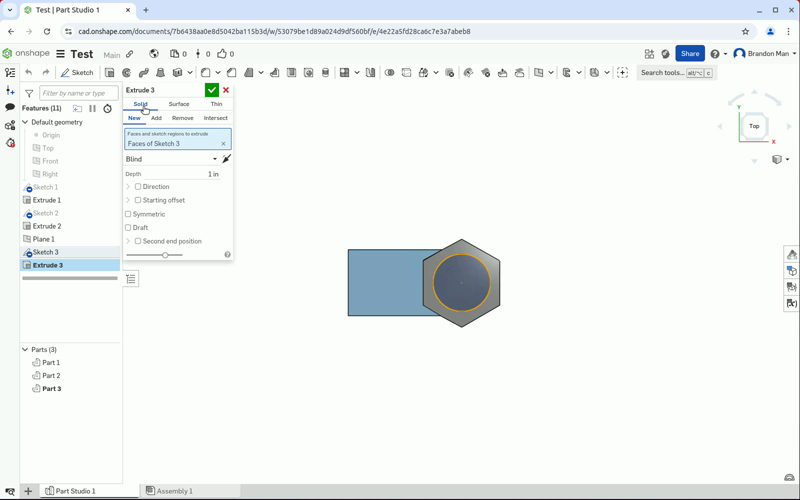
mouse_move(186, 120)
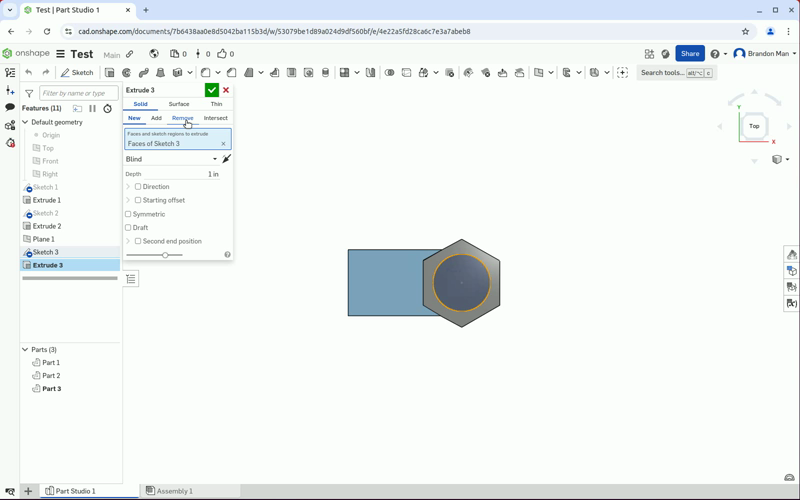
click(186, 120)
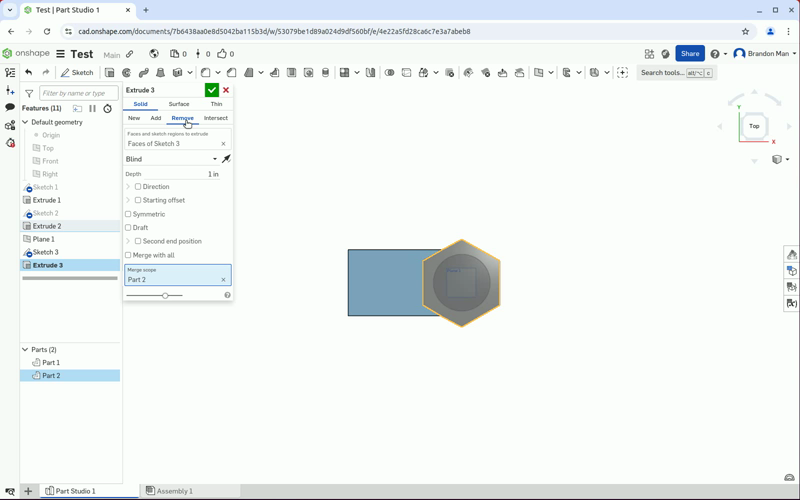
key(tab, 4)
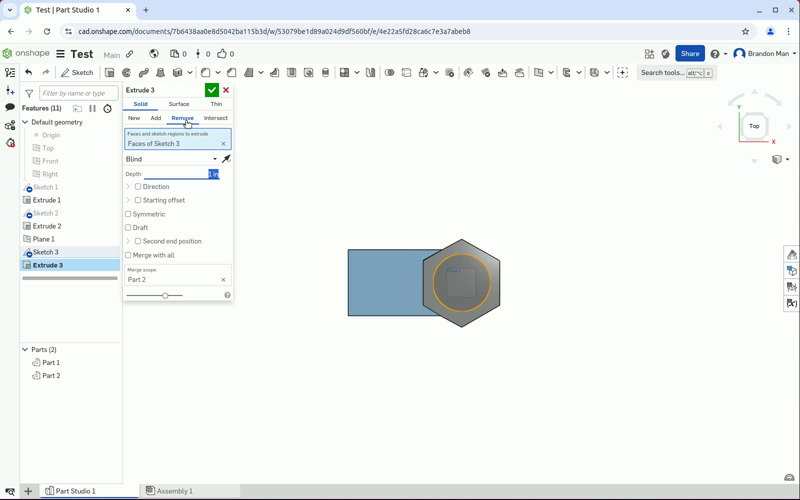
text(10.11)
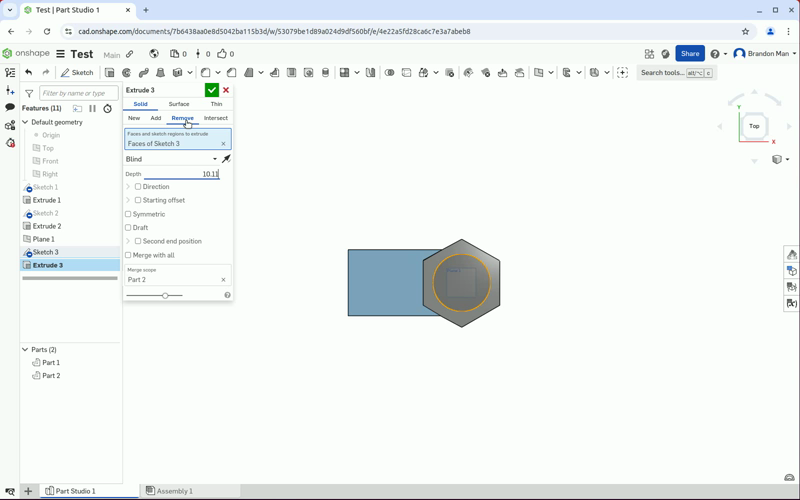
key(tab, 6)
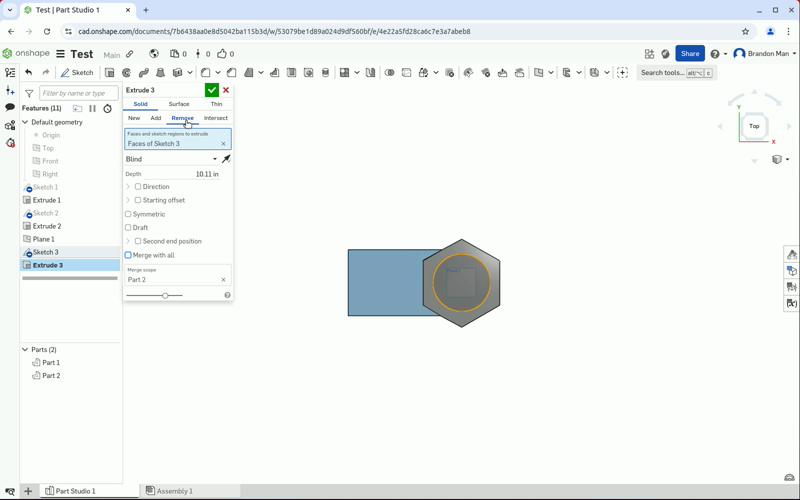
key(space)
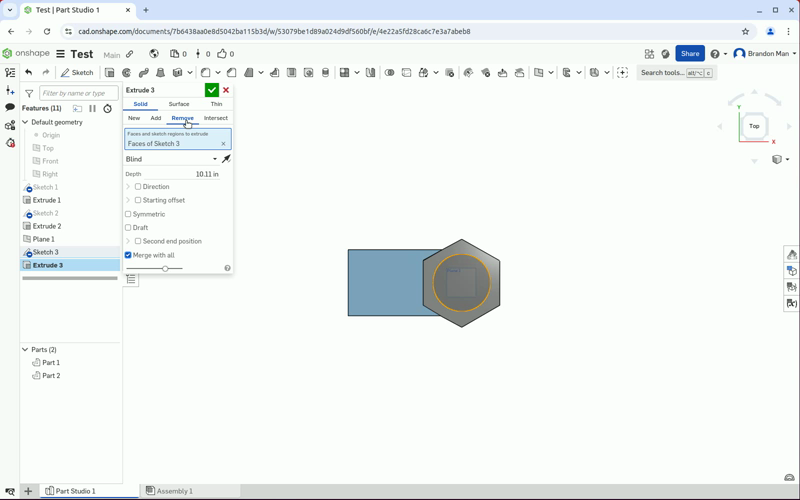
key(enter)
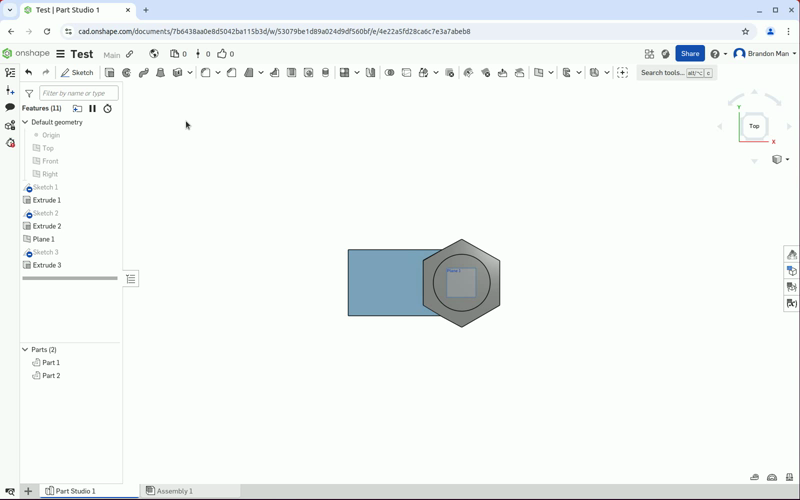
key(shift+h)
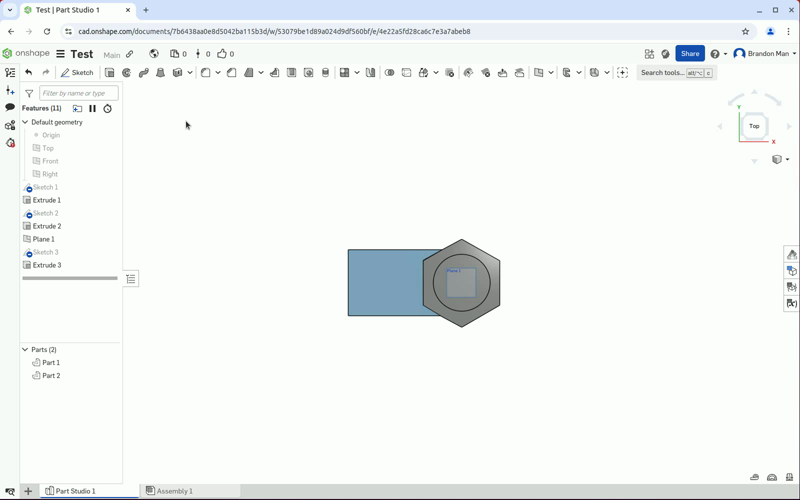
key(shift+h)
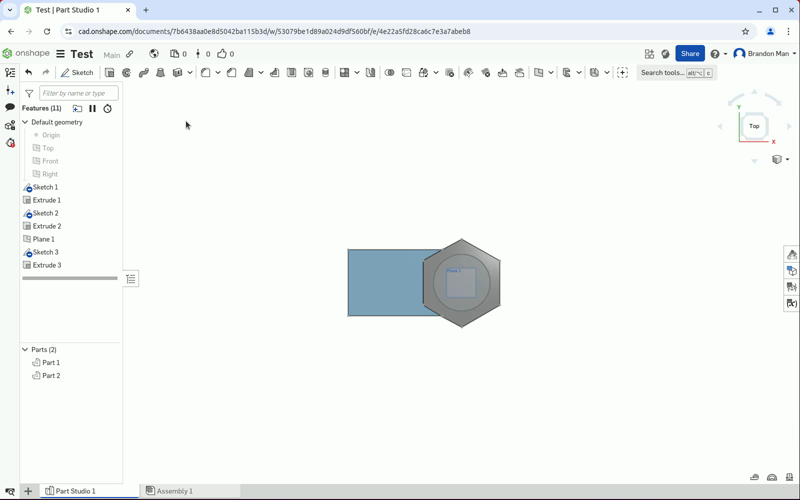
key(shift+7)
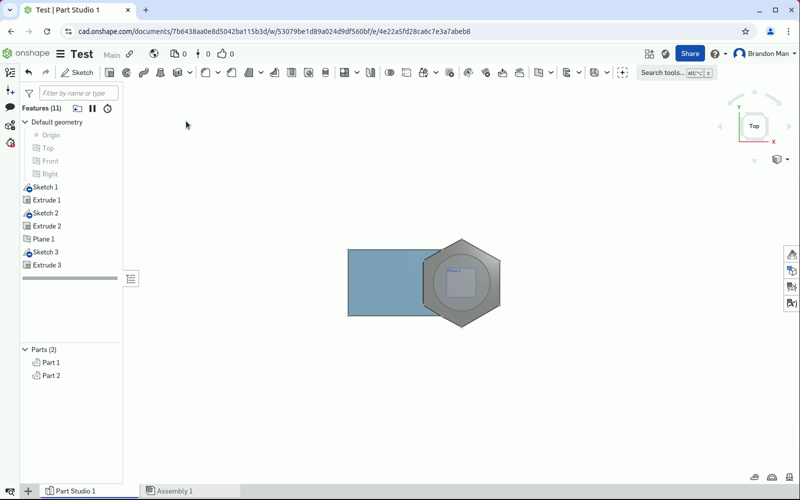
key(up, 3)
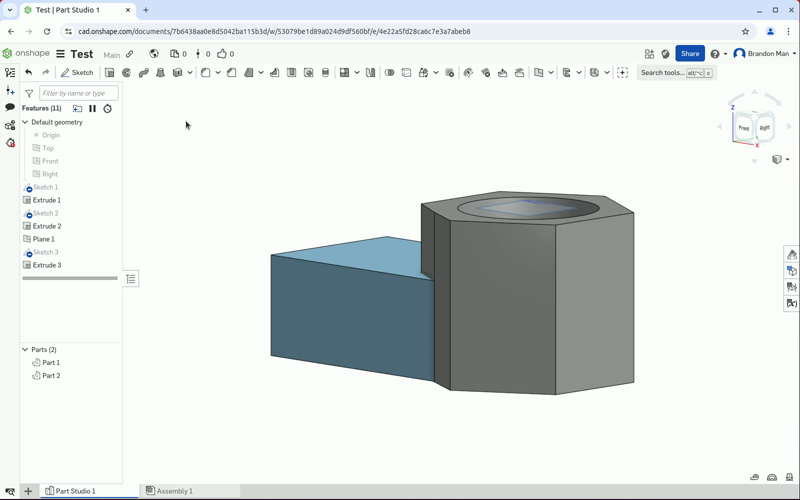
key(left, 3)
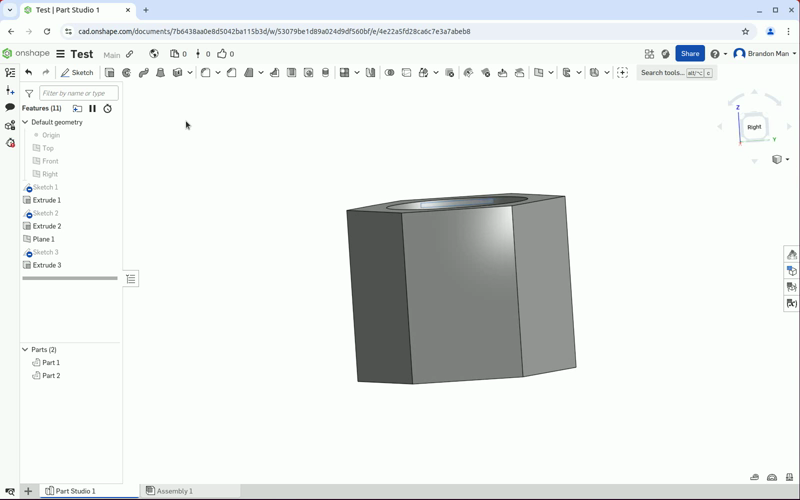
key(right, 3)
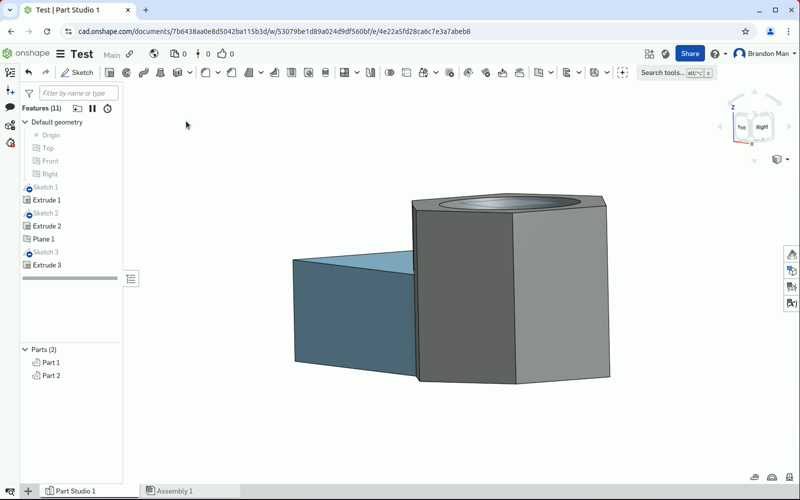
key(down, 3)
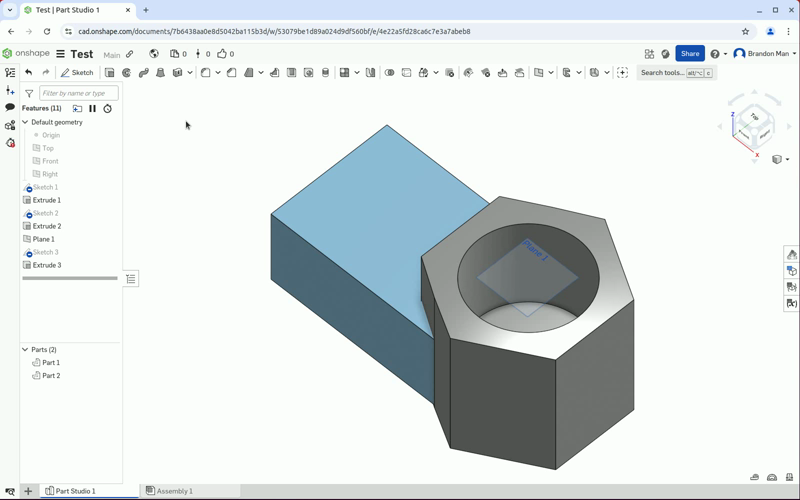
mouse_move(73, 189)
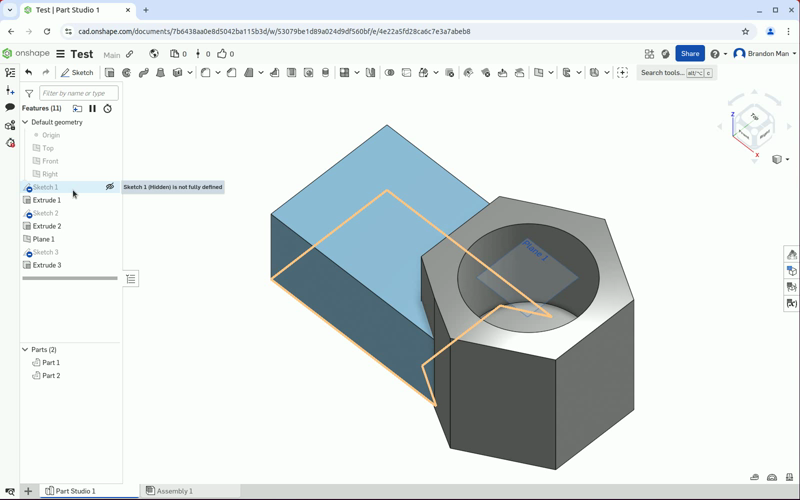
click(73, 189)